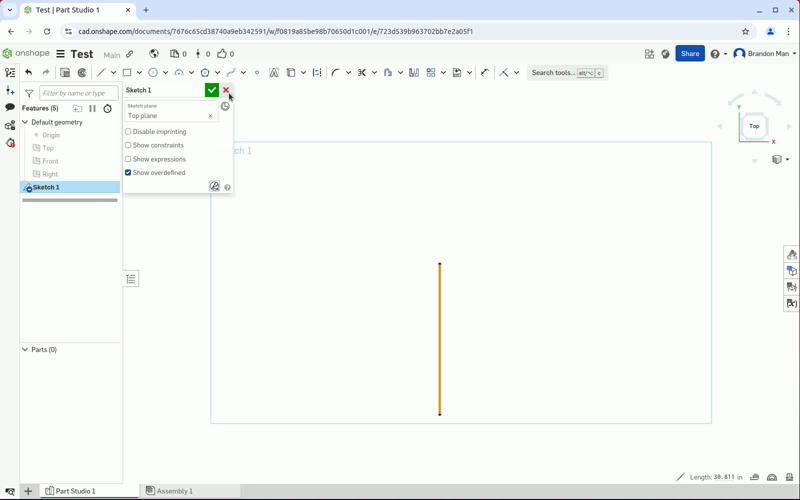
key(shift+h)
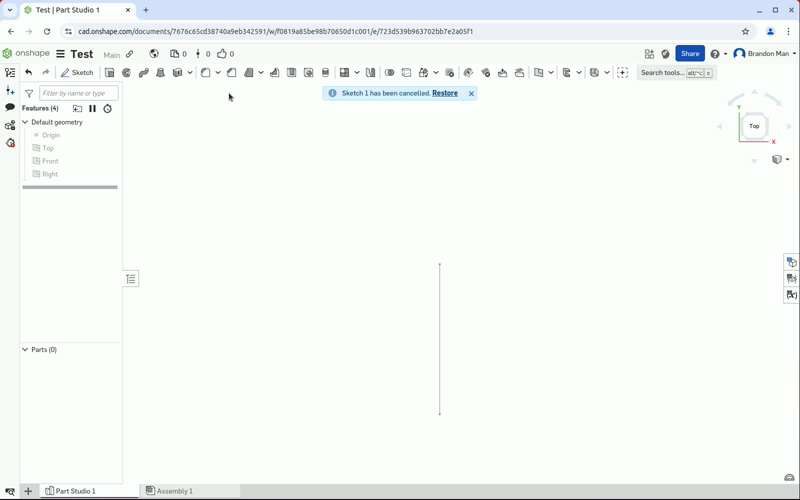
mouse_move(73, 352)
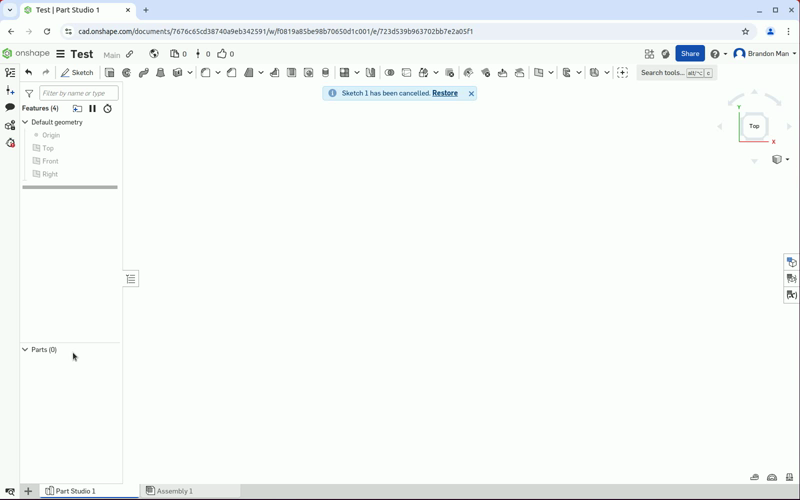
key(y)
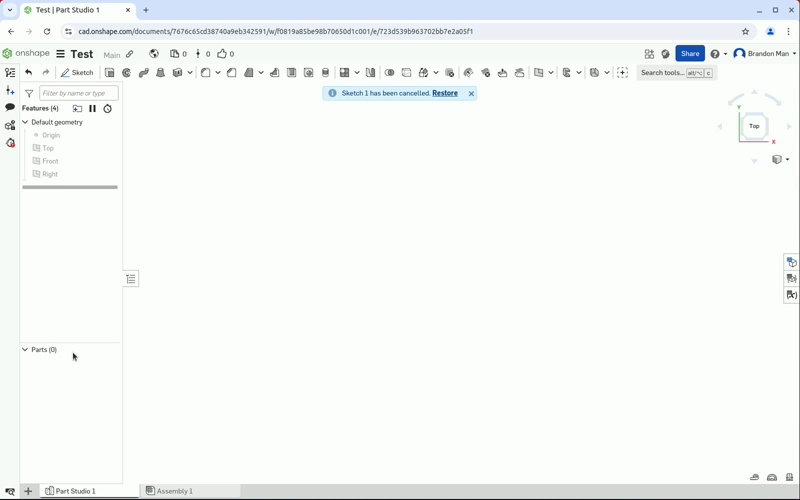
key(shift+p)
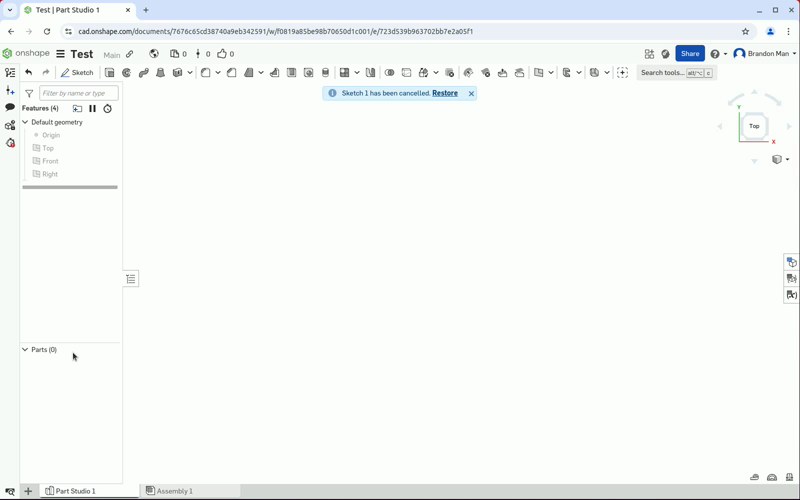
key(space)
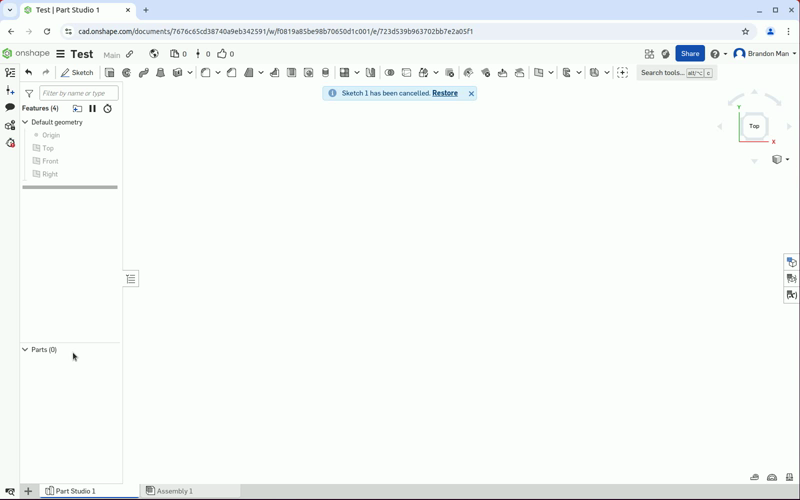
key_down(shift)
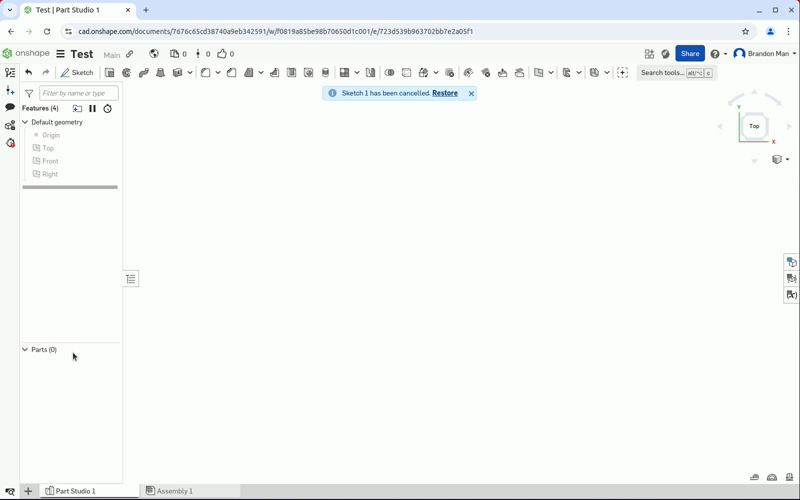
key(up)
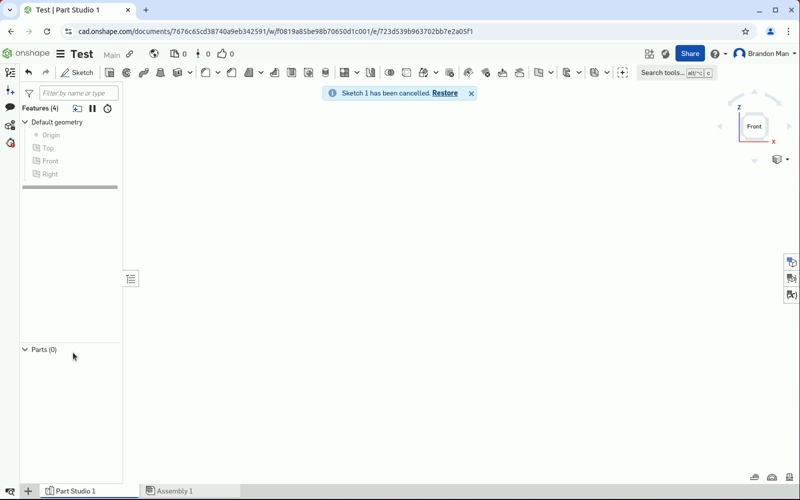
key_up(shift)
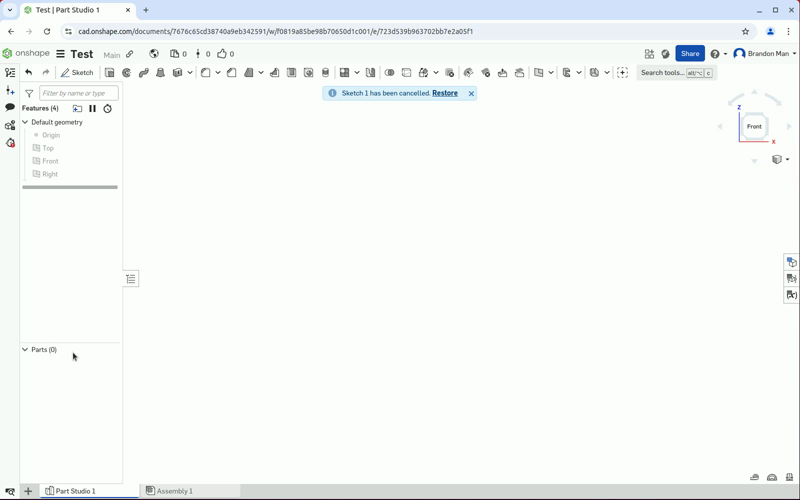
mouse_move(73, 352)
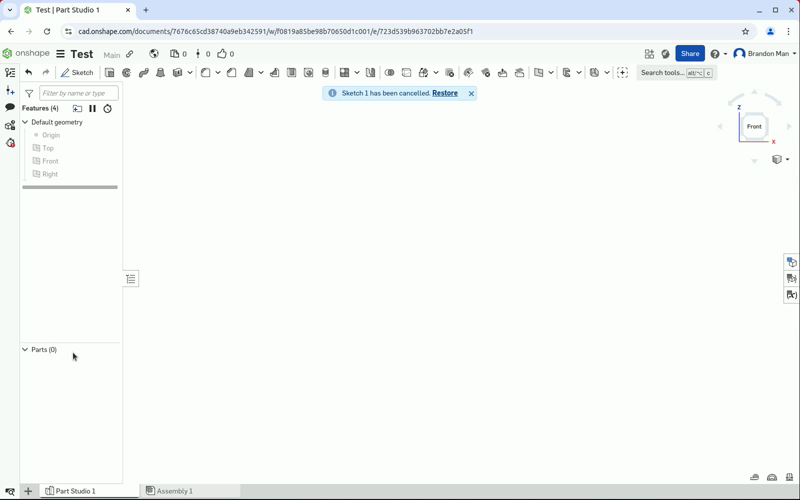
key(shift+y)
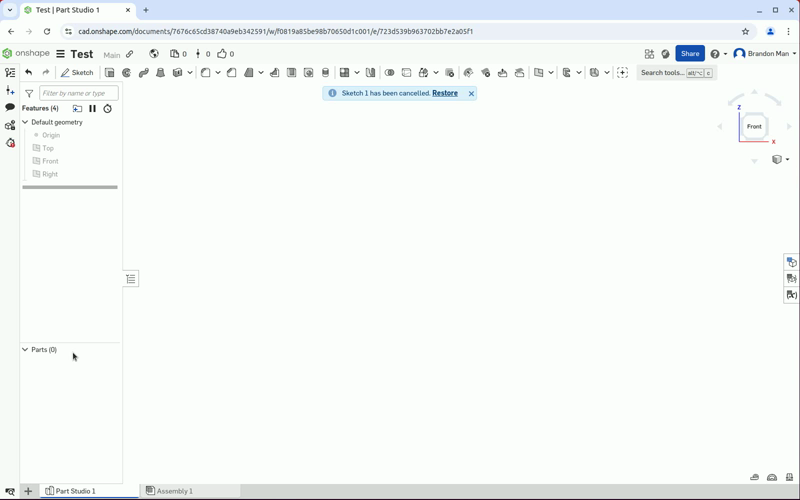
key(shift+s)
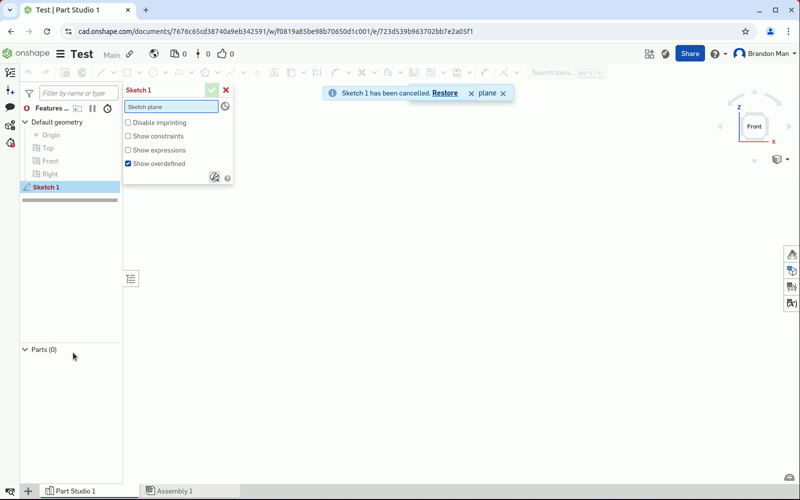
mouse_move(73, 163)
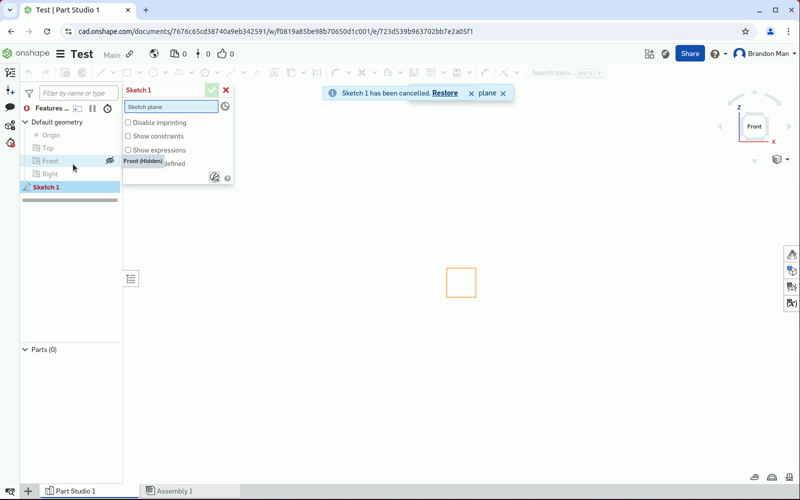
click(73, 163)
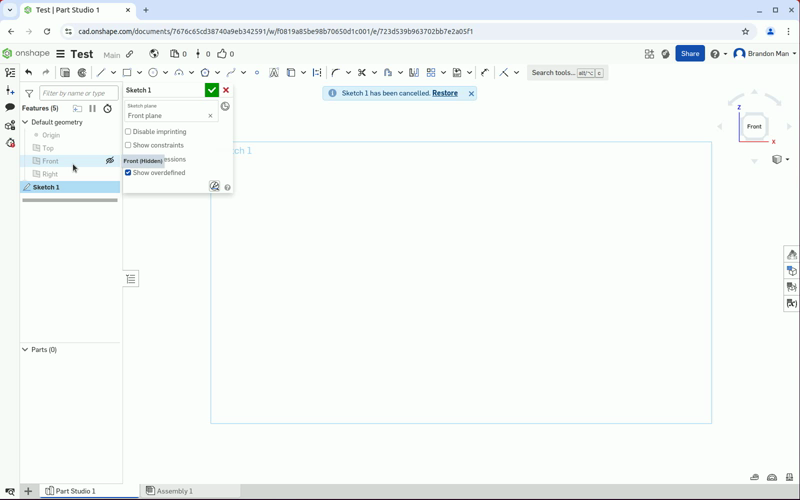
mouse_move(73, 352)
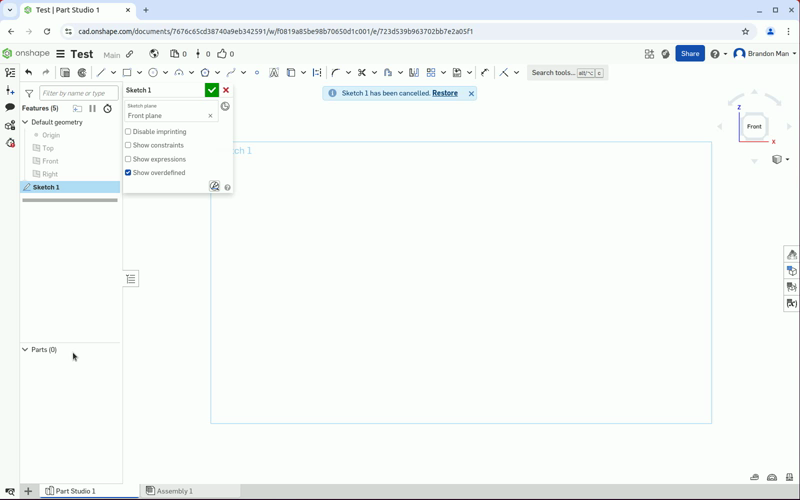
key(y)
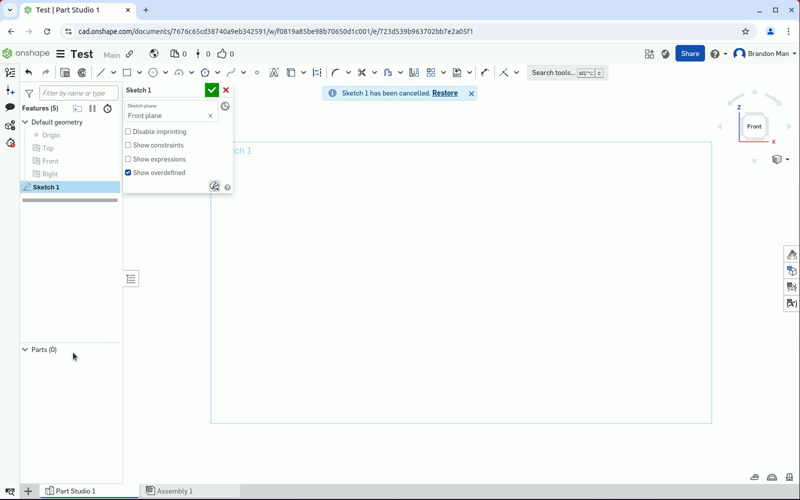
key(l)
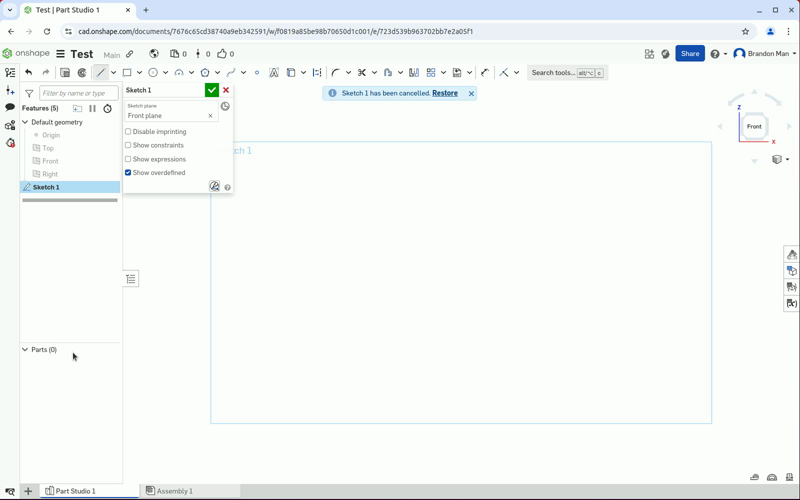
key_down(shift)
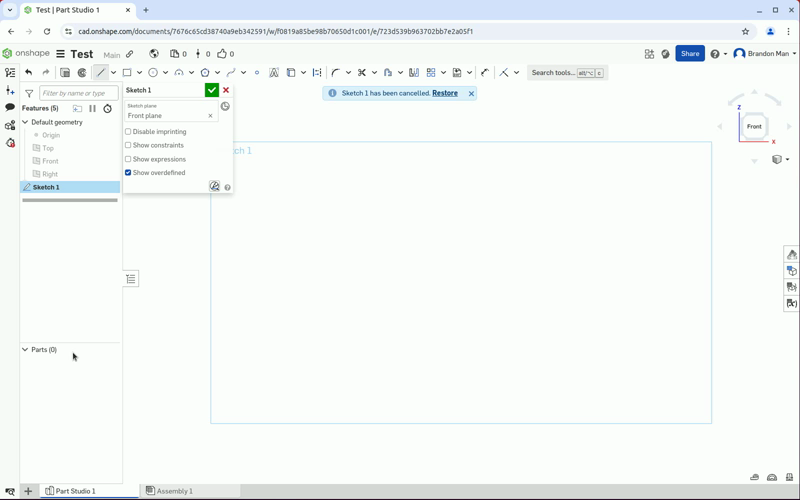
mouse_move(404, 339)
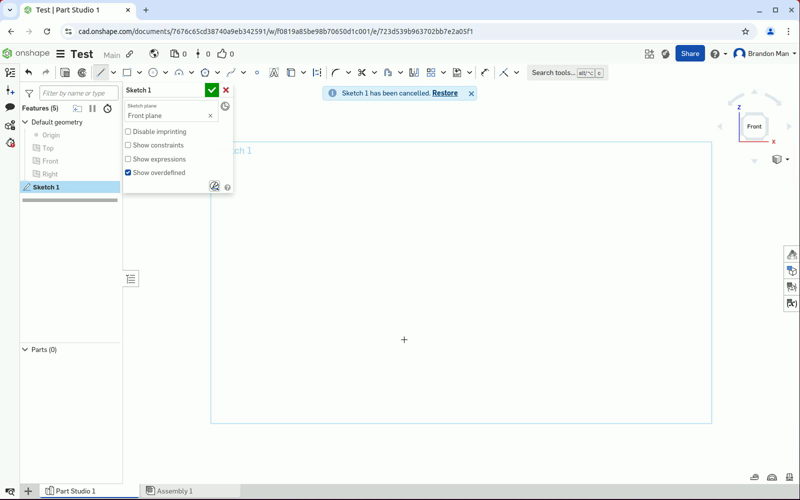
click(404, 339)
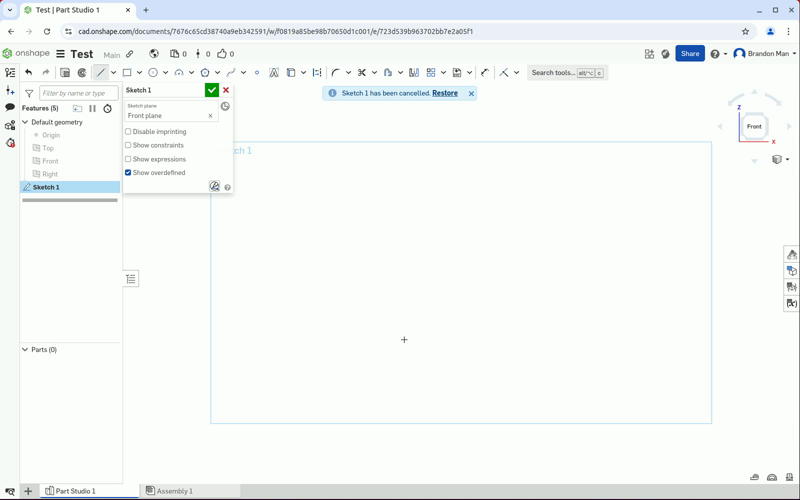
key_up(shift)
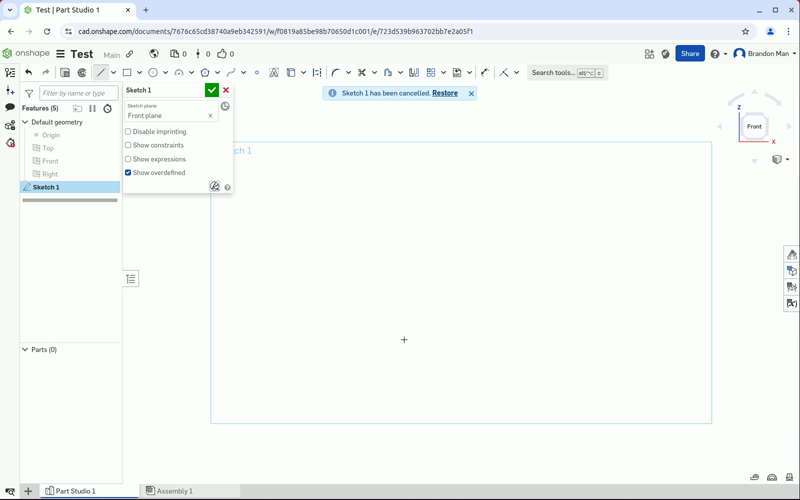
key_down(shift)
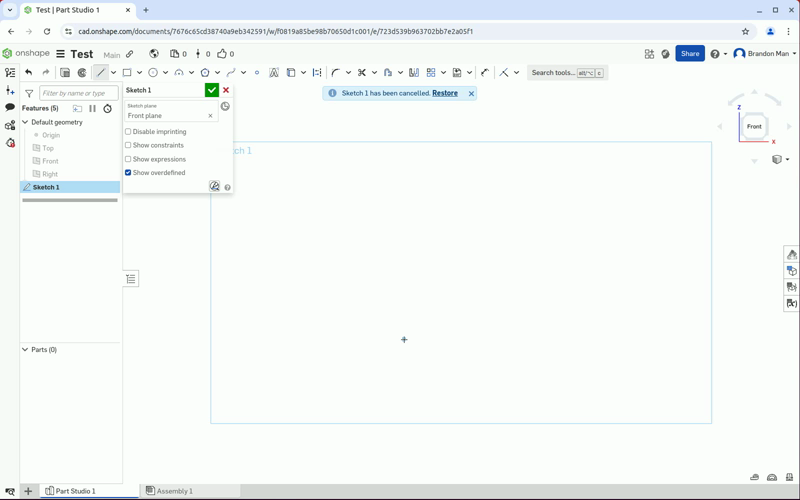
mouse_move(516, 339)
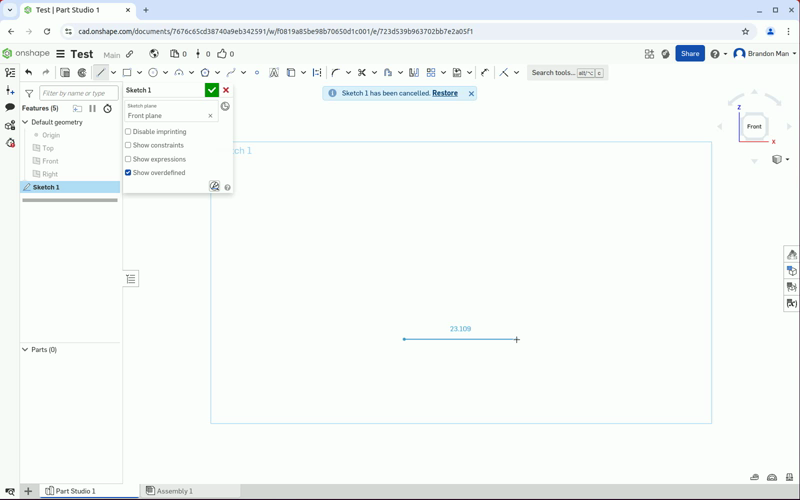
click(516, 339)
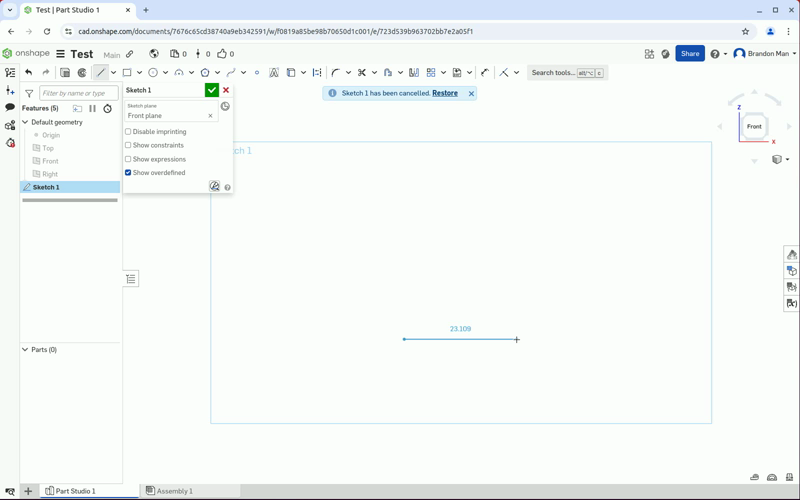
key_up(shift)
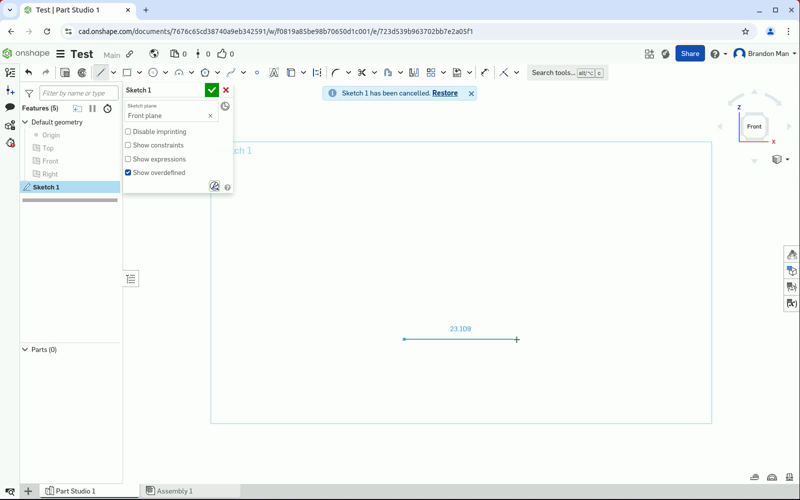
key_down(shift)
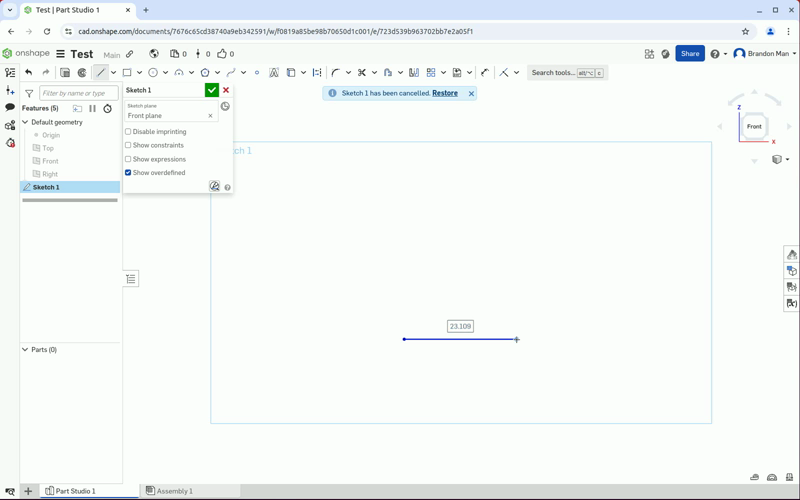
mouse_move(546, 339)
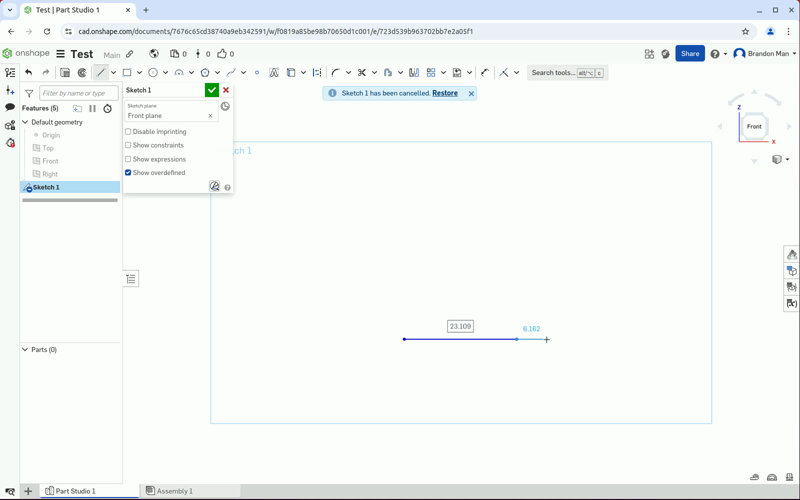
mouse_move(516, 282)
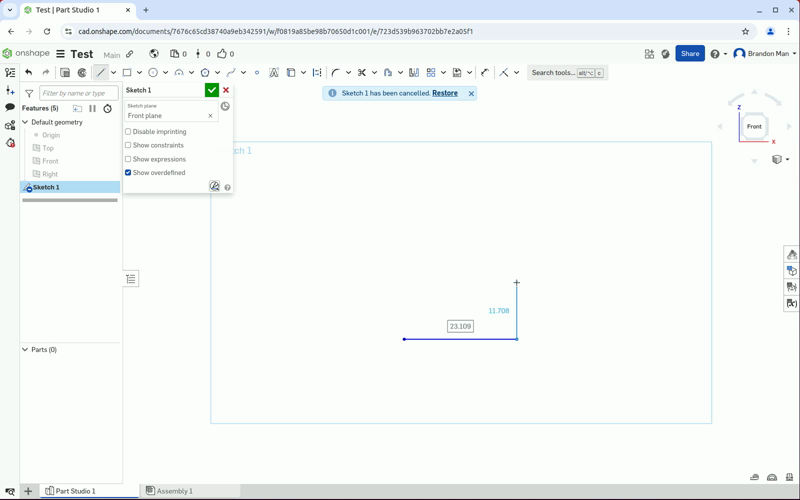
click(516, 282)
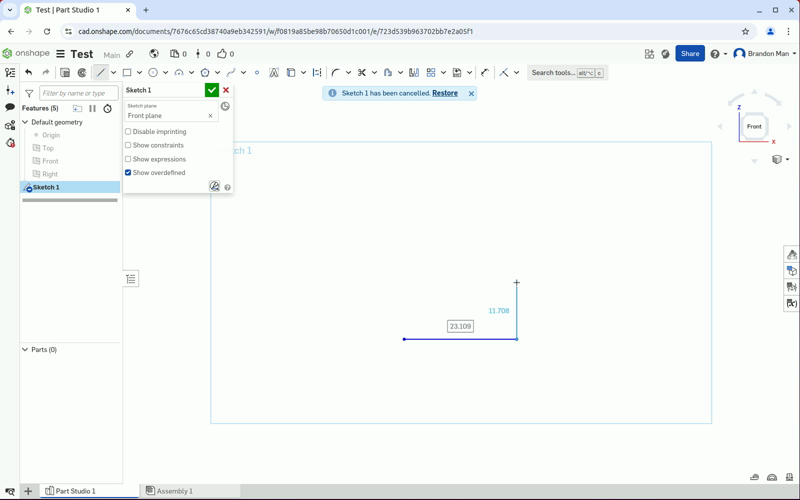
key_up(shift)
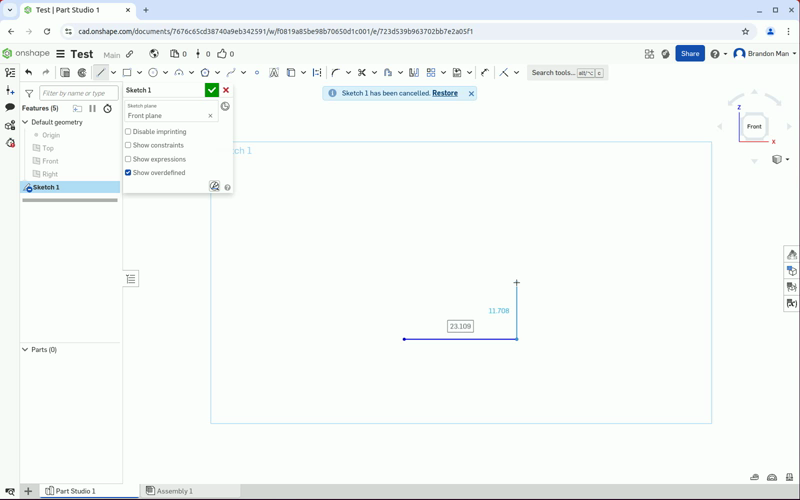
key_down(shift)
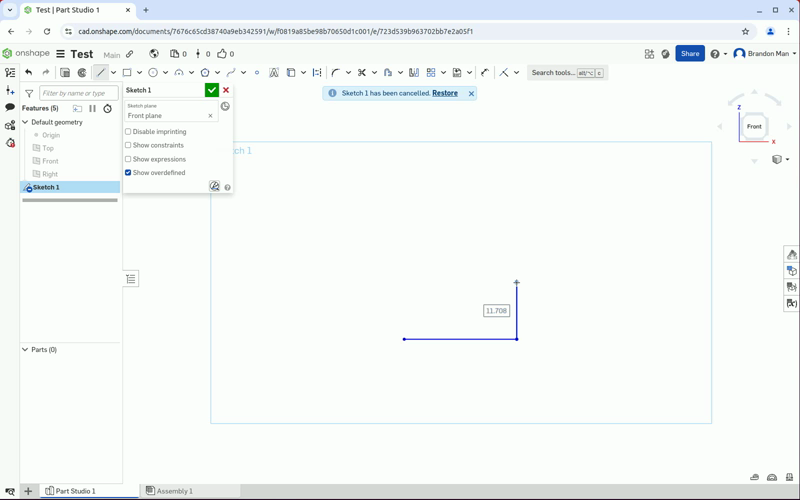
mouse_move(546, 282)
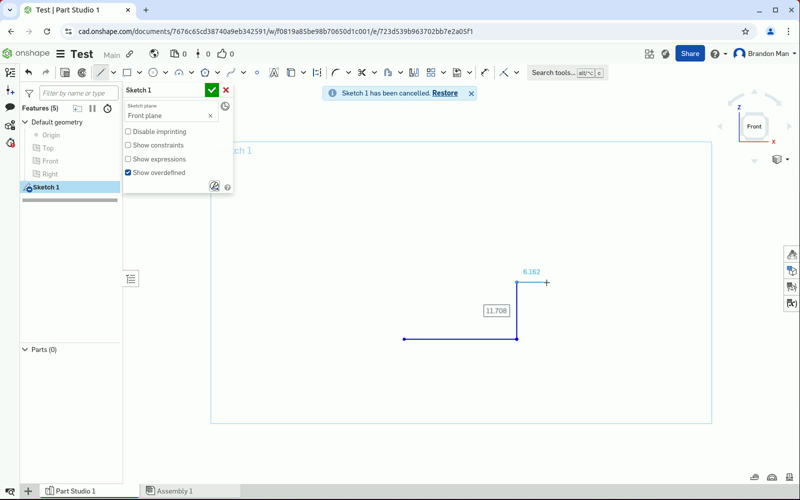
mouse_move(461, 282)
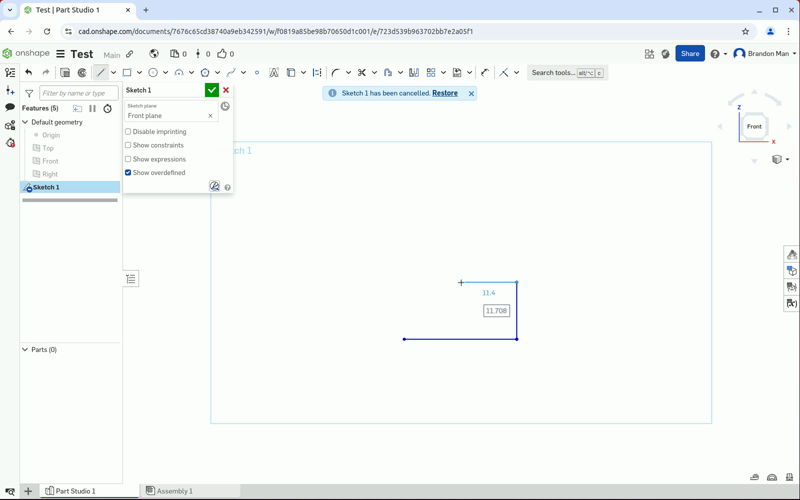
click(461, 282)
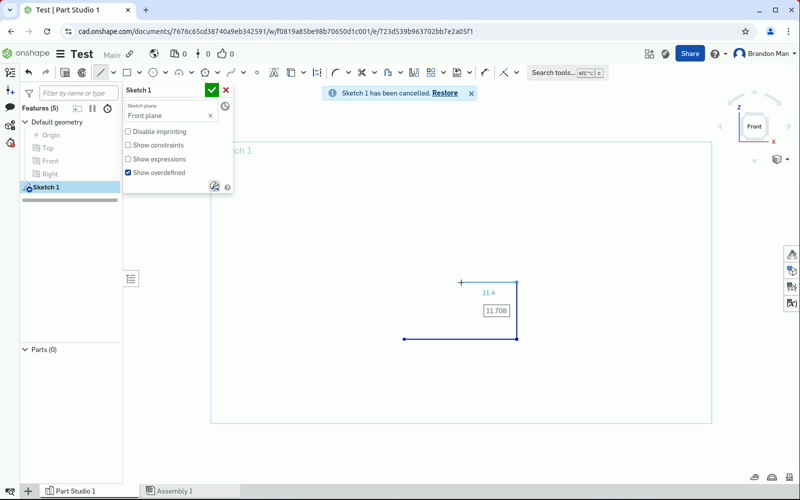
key_up(shift)
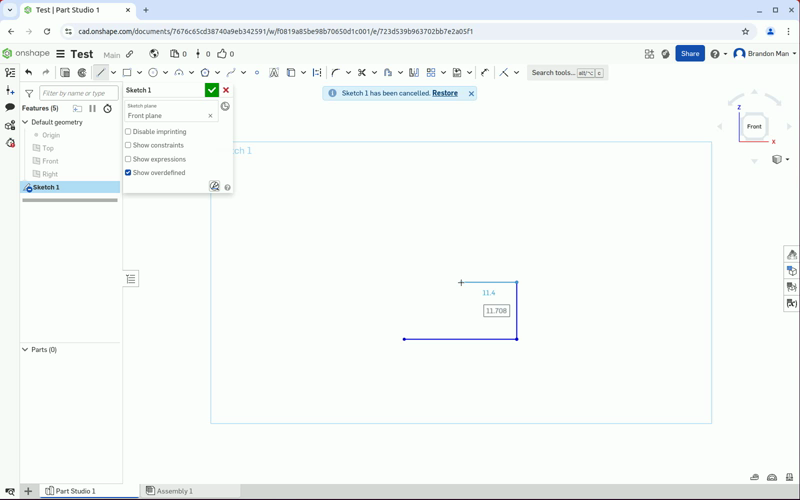
key_down(shift)
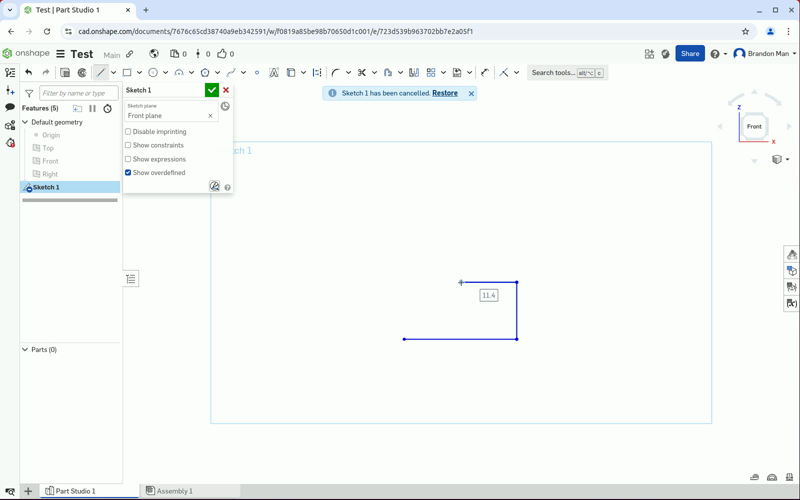
mouse_move(491, 282)
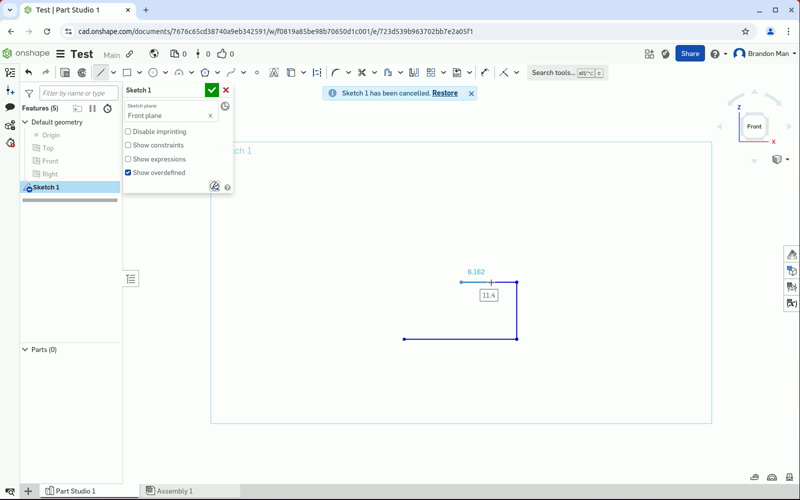
mouse_move(461, 226)
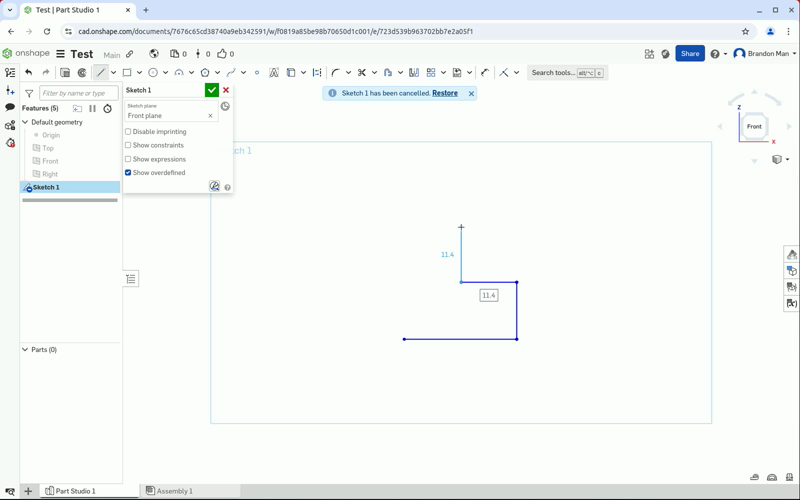
click(461, 226)
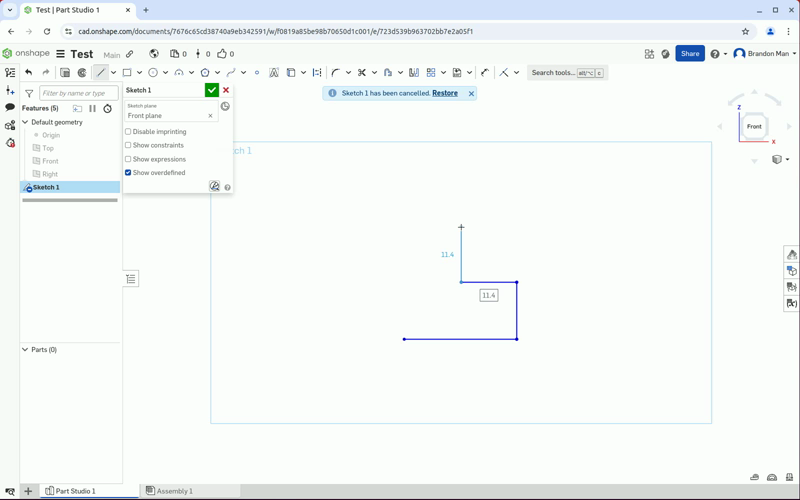
key_up(shift)
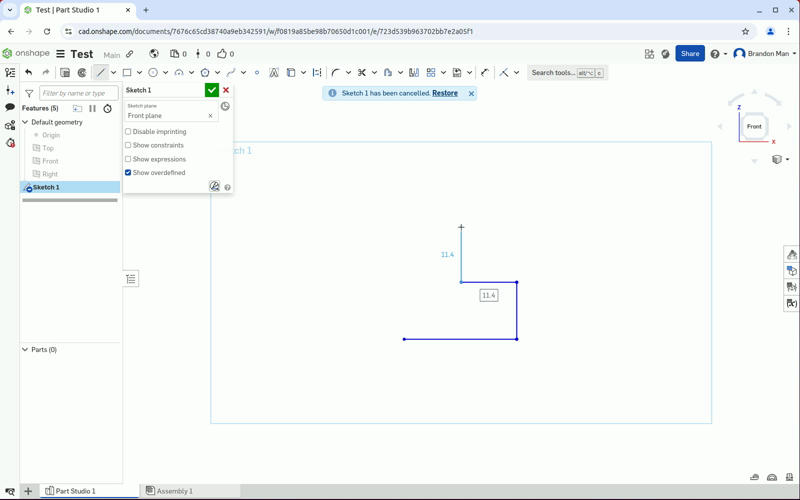
key_down(shift)
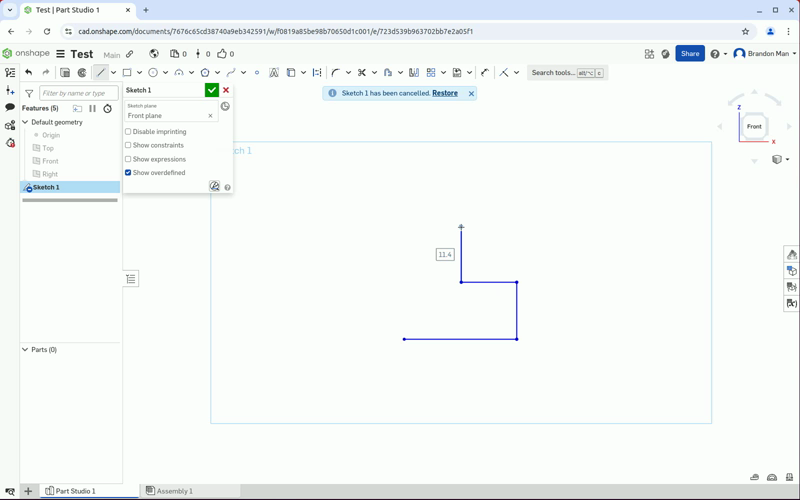
mouse_move(491, 226)
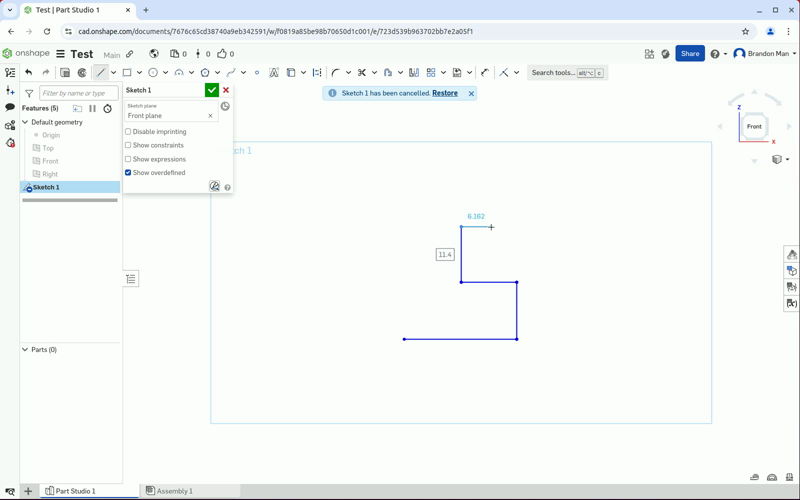
mouse_move(404, 226)
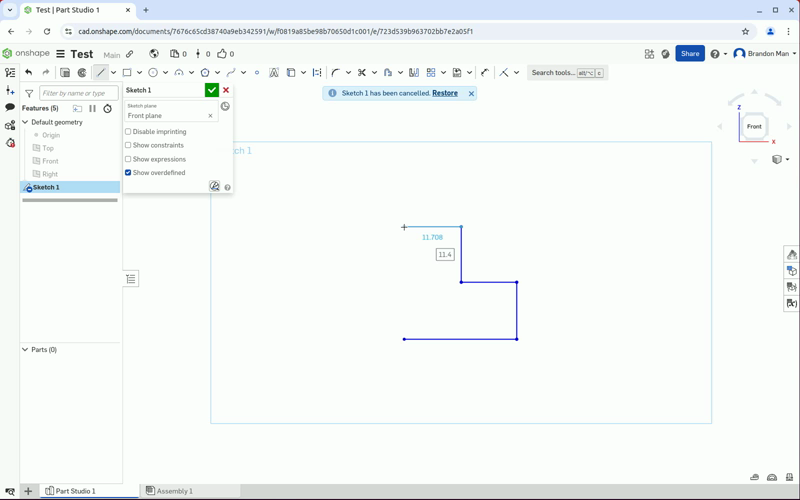
click(404, 226)
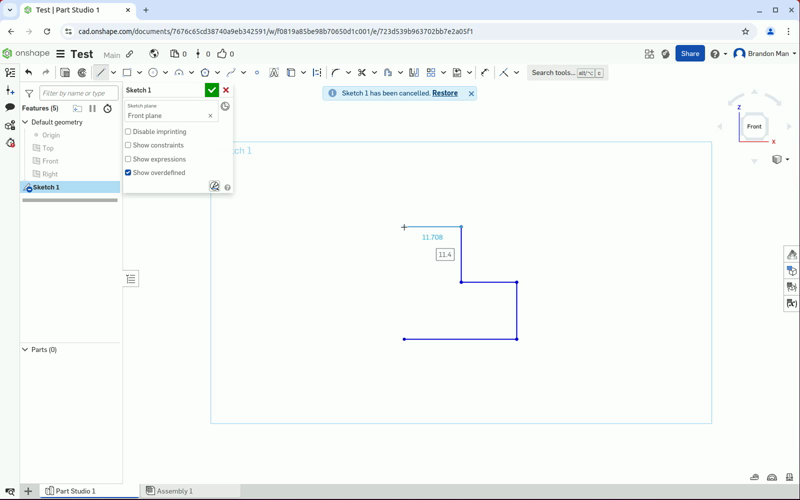
key_up(shift)
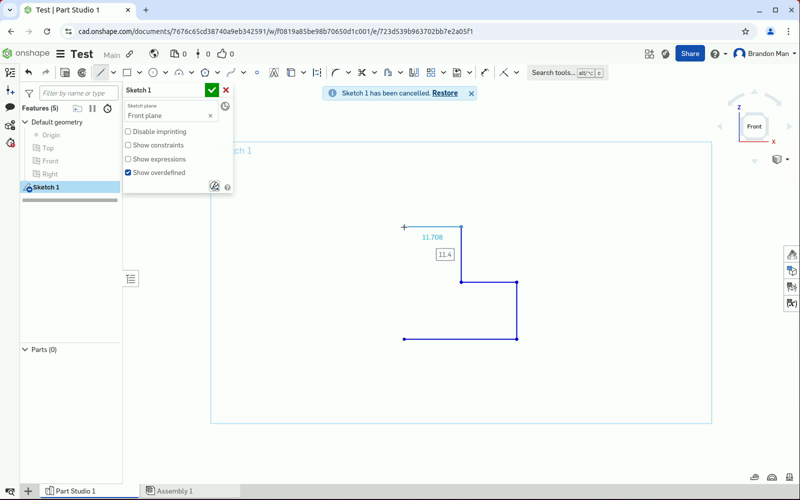
key_down(shift)
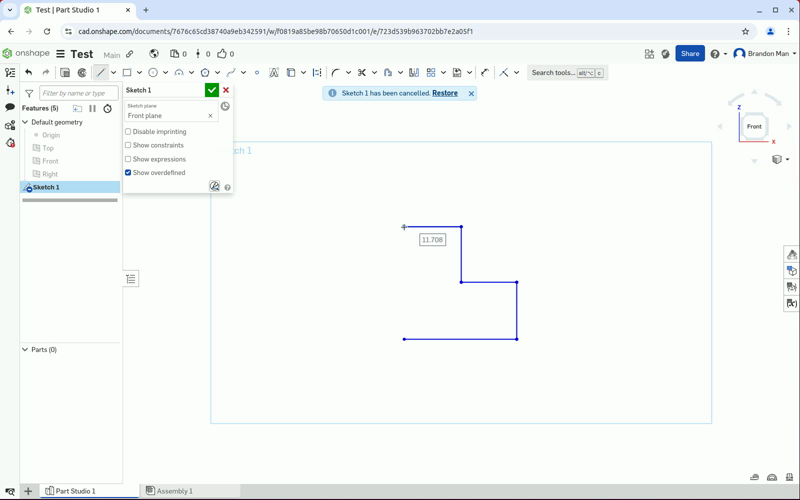
mouse_move(404, 339)
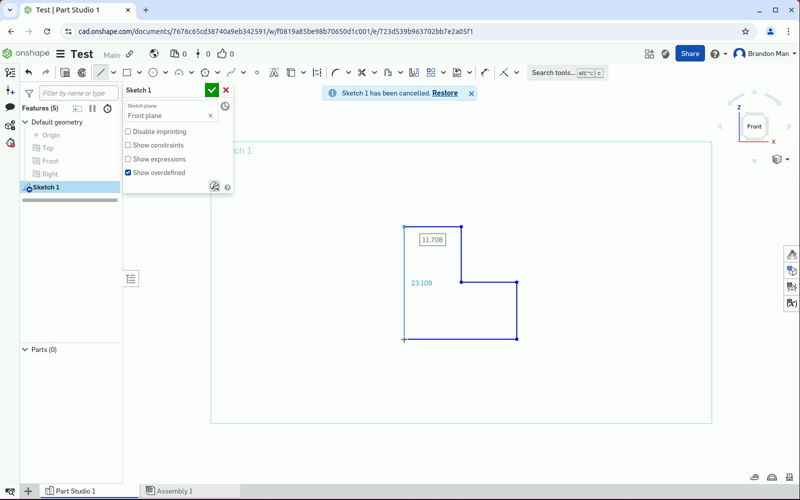
key_up(shift)
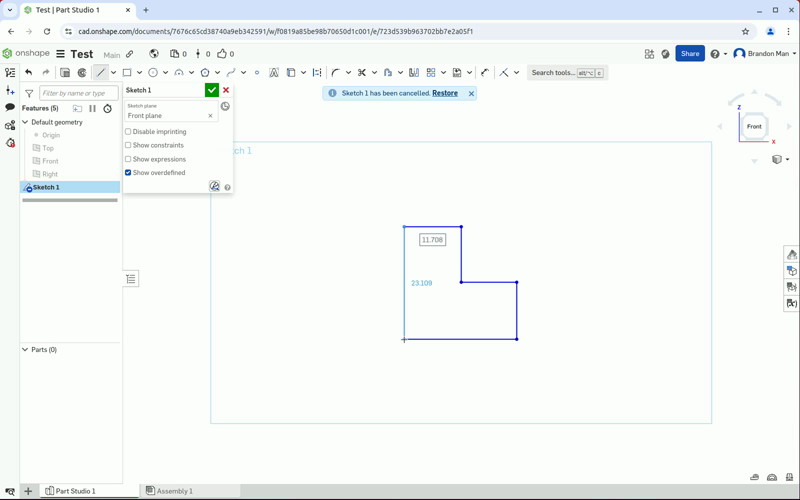
click(404, 339)
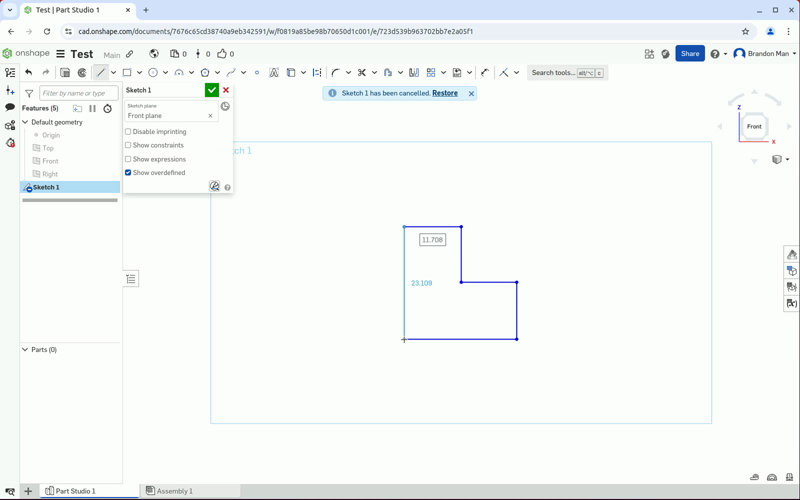
key(esc)
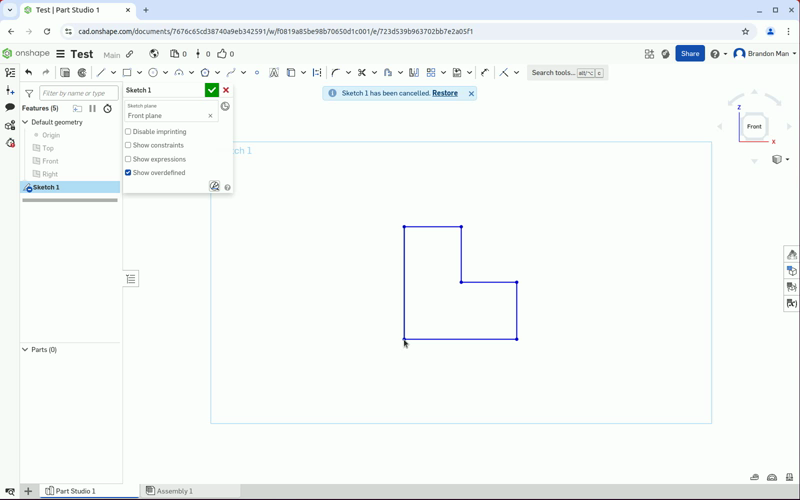
mouse_move(449, 258)
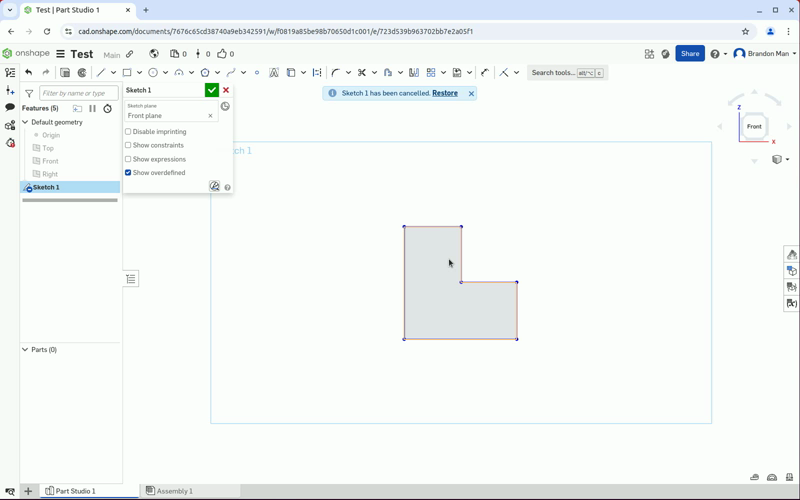
click(449, 258)
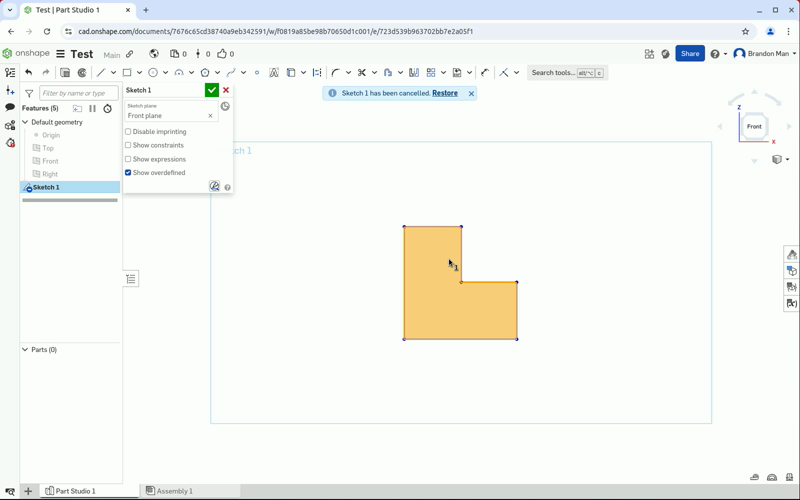
mouse_move(73, 352)
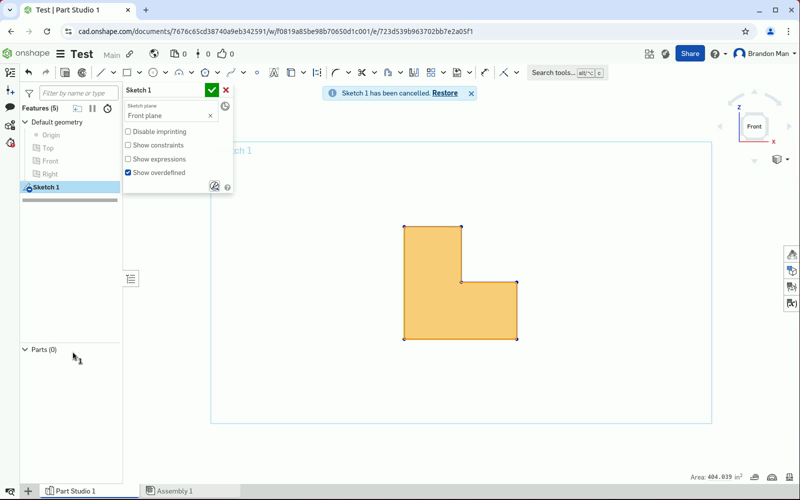
key(shift+y)
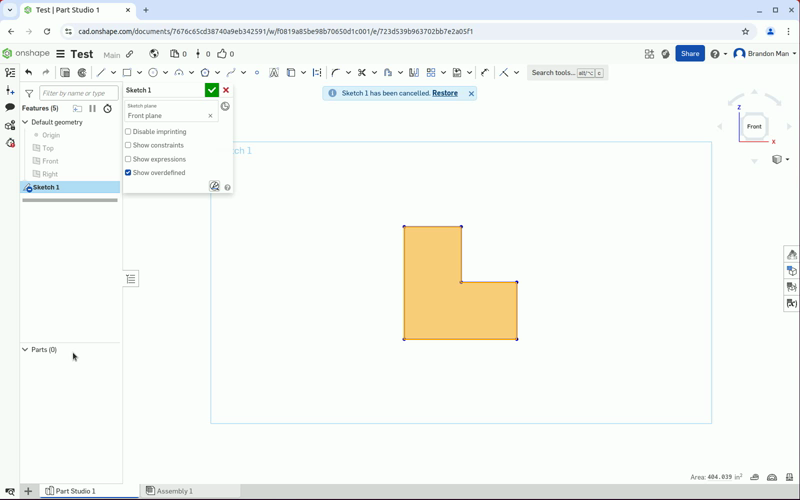
key(shift+e)
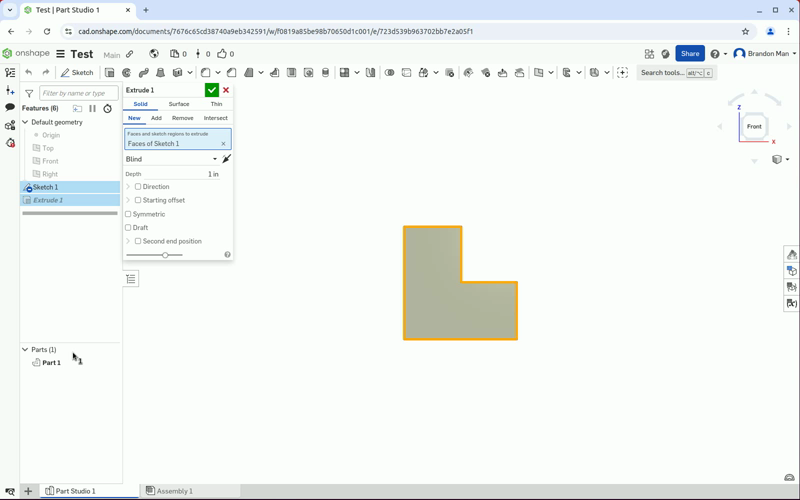
mouse_move(143, 106)
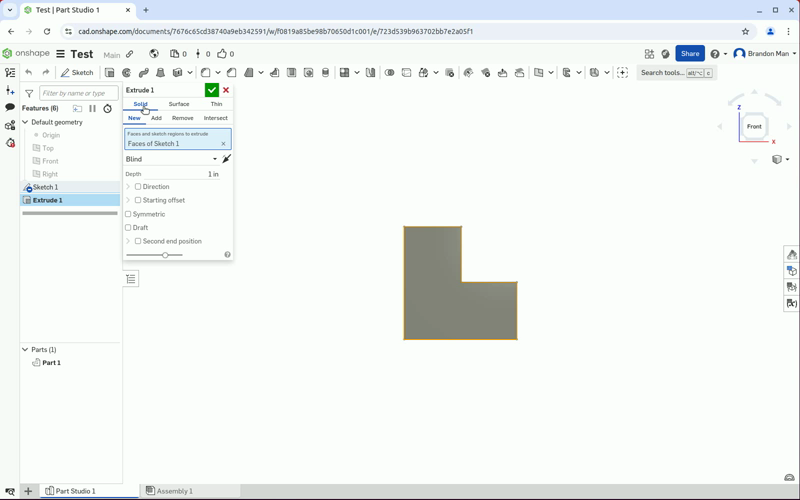
click(143, 106)
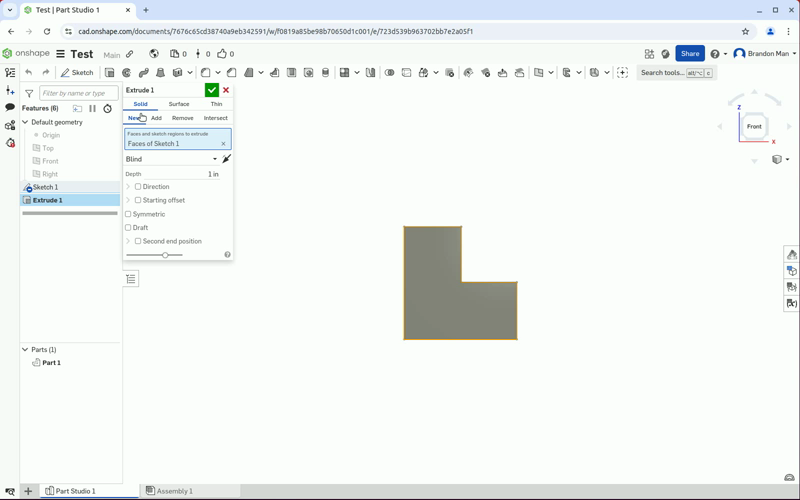
mouse_move(137, 120)
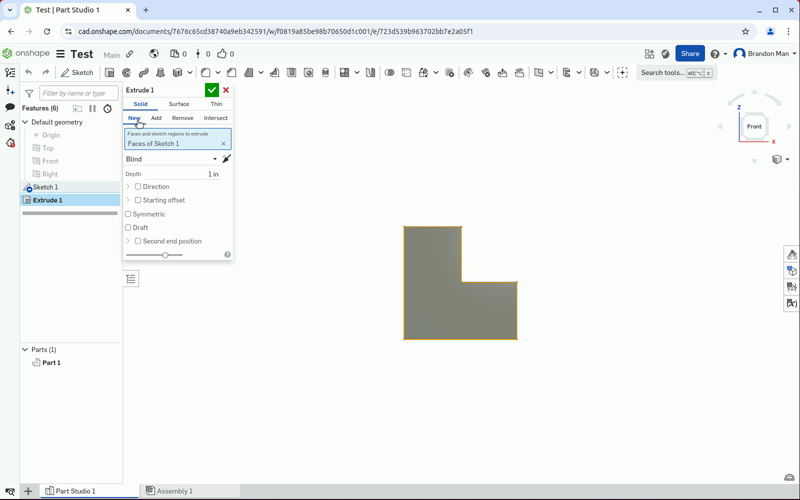
click(137, 120)
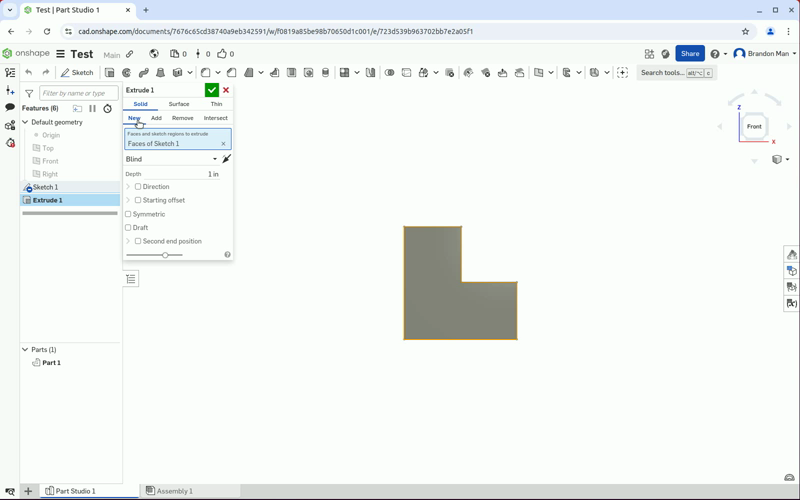
key(tab, 4)
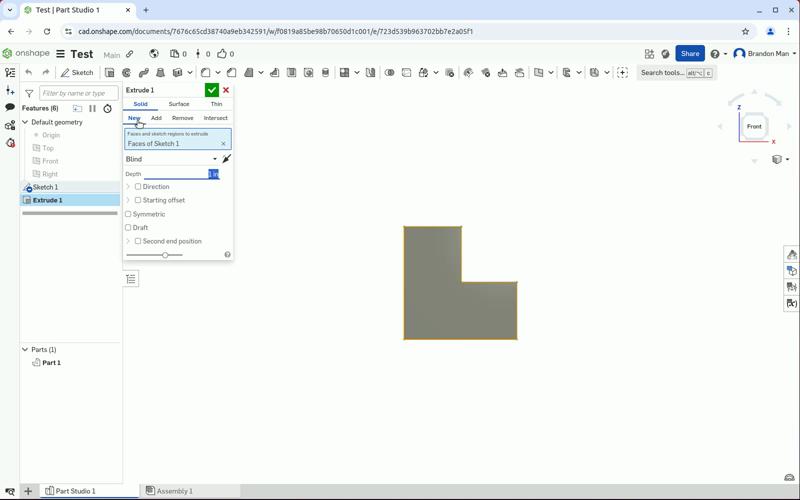
text(11.554)
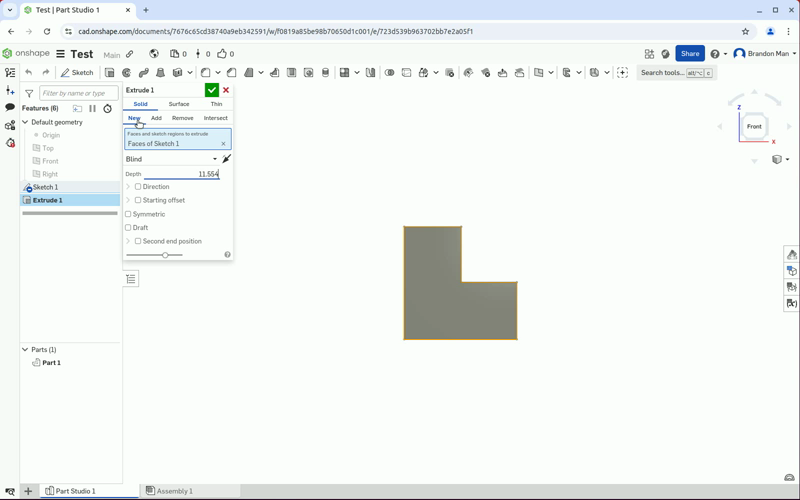
key(enter)
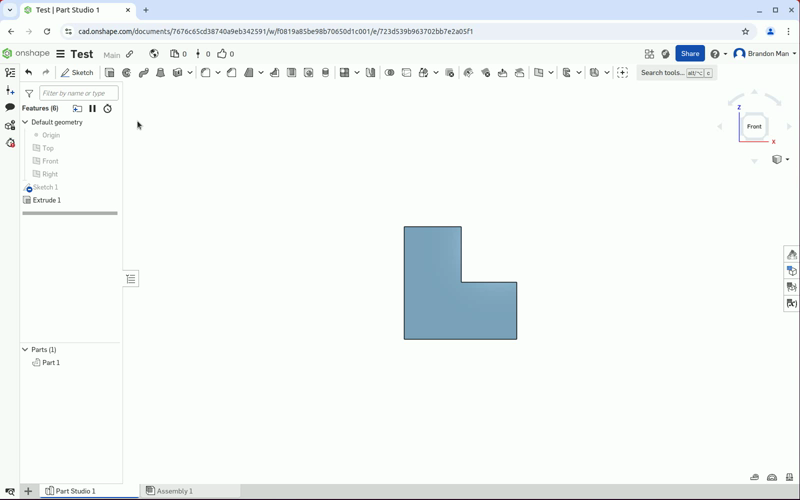
key(shift+h)
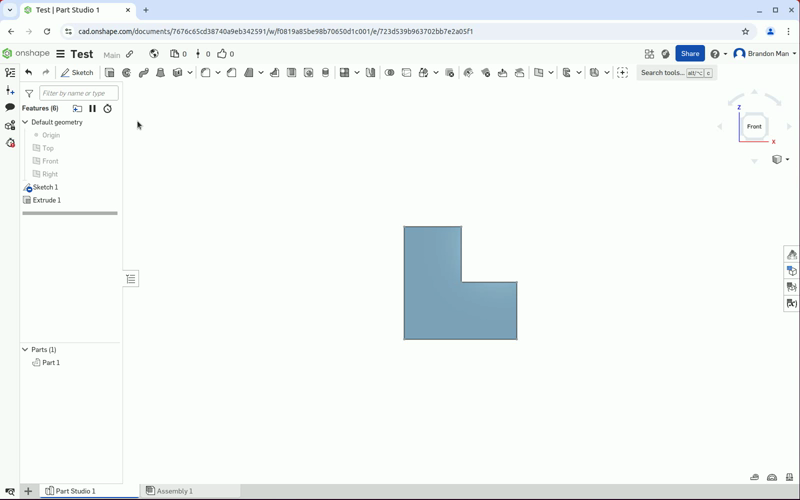
key(shift+h)
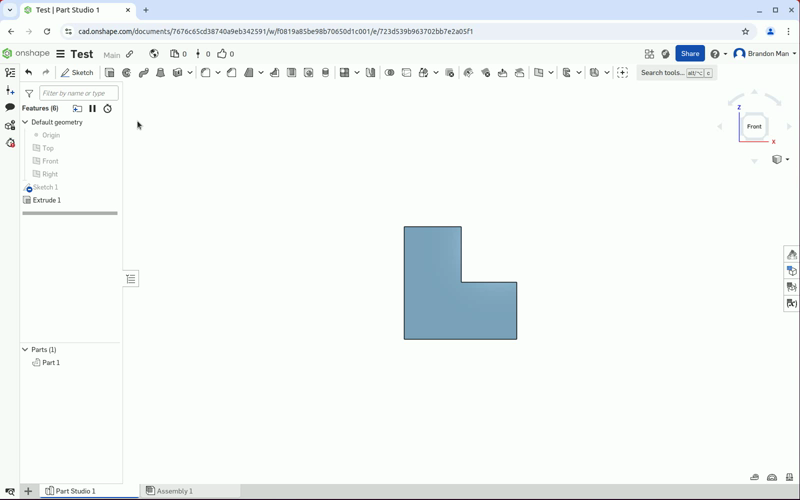
mouse_move(73, 189)
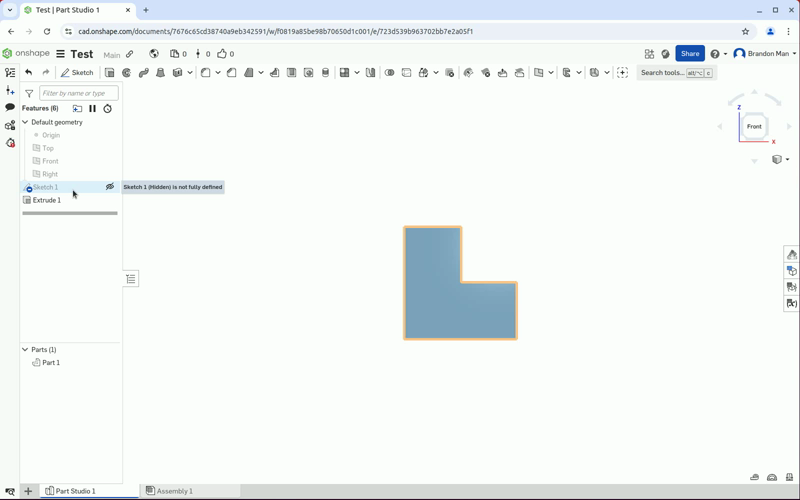
click(73, 189)
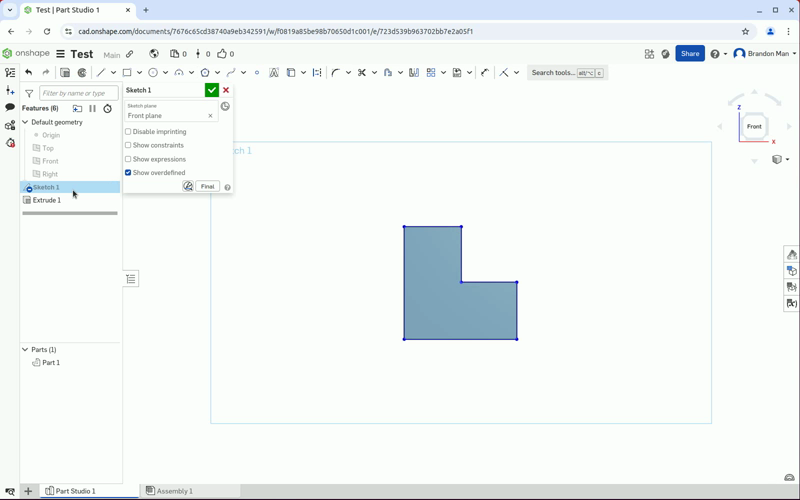
mouse_move(229, 92)
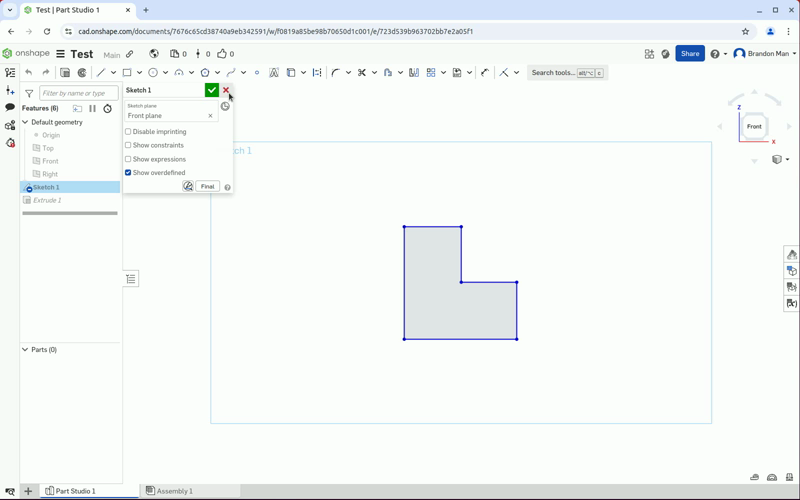
click(229, 92)
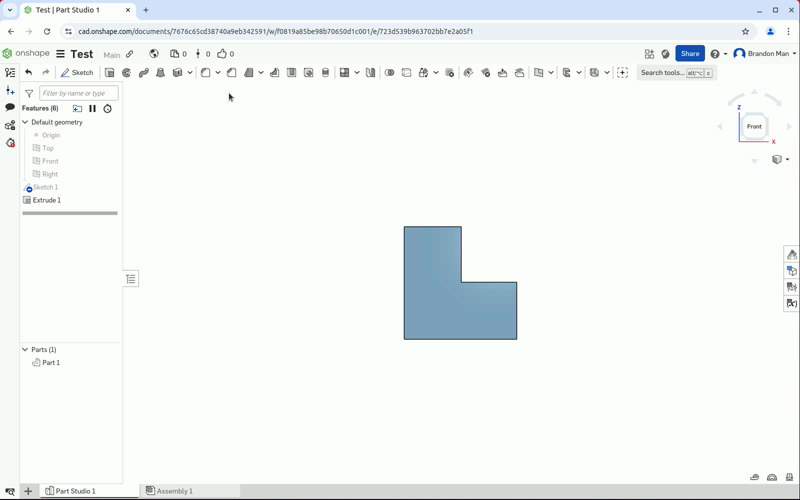
mouse_move(541, 75)
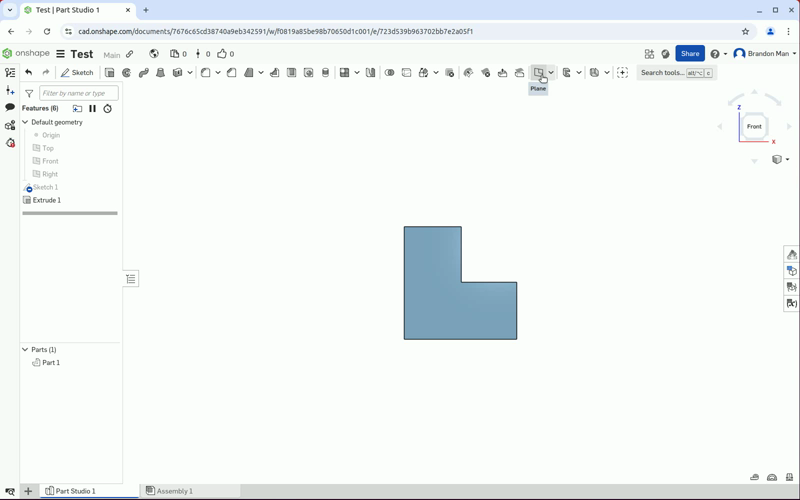
click(541, 75)
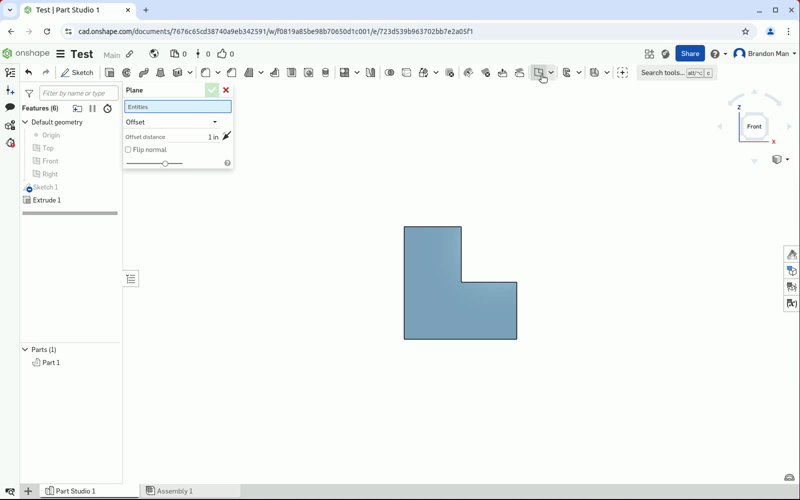
mouse_move(73, 163)
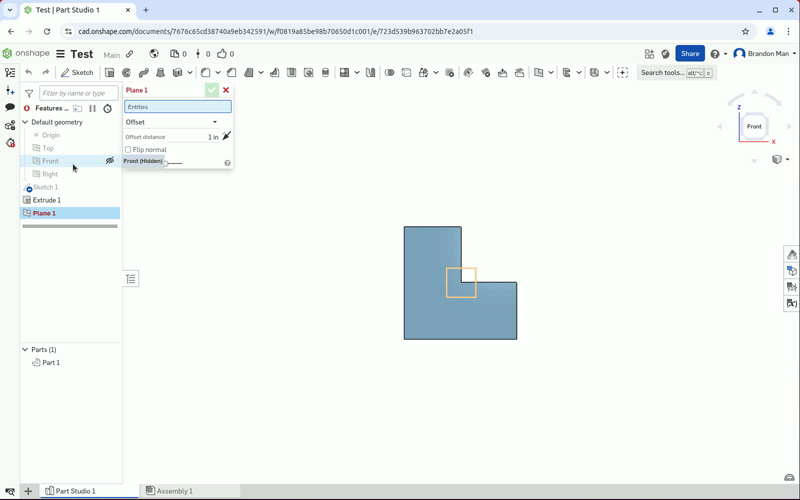
click(73, 163)
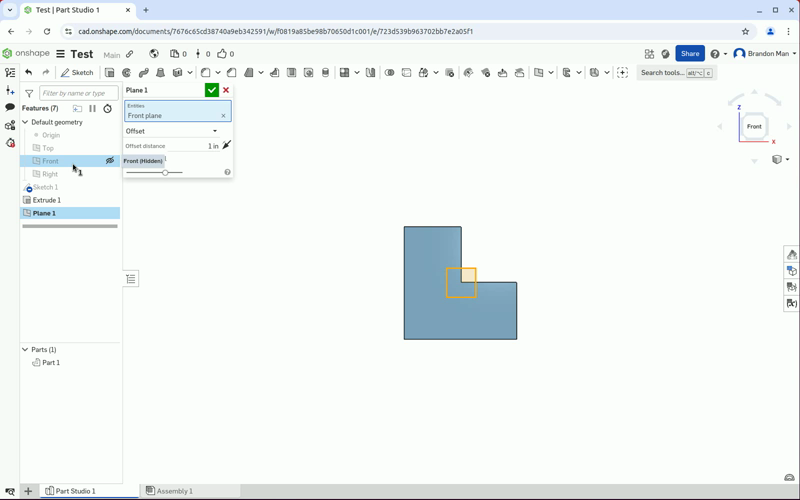
key(tab, 2)
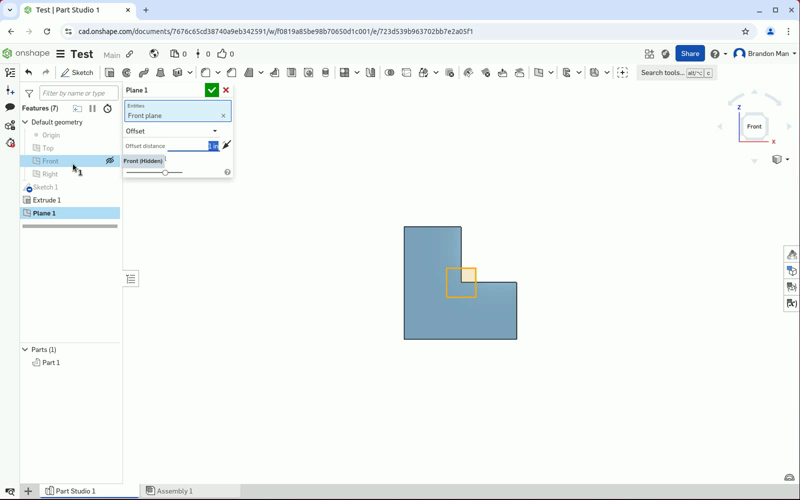
text(11.554)
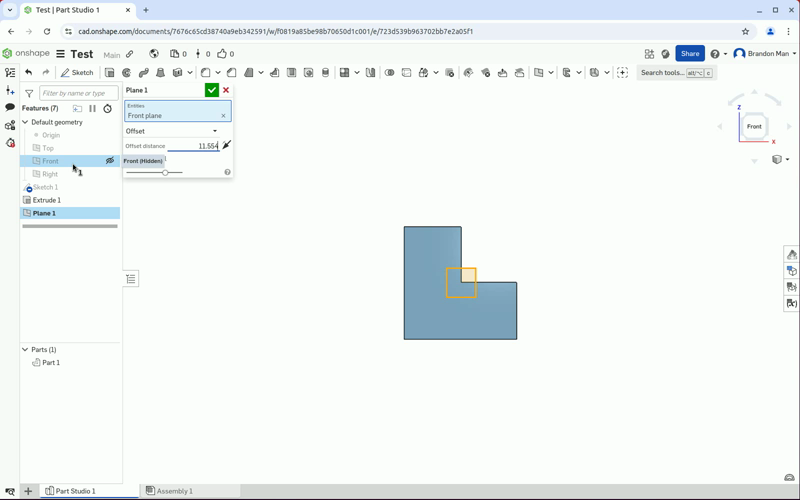
key(enter, 2)
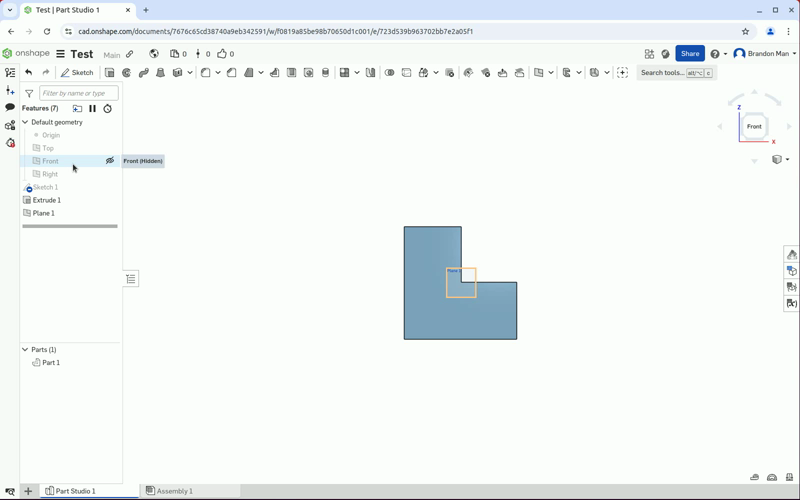
key(shift+s)
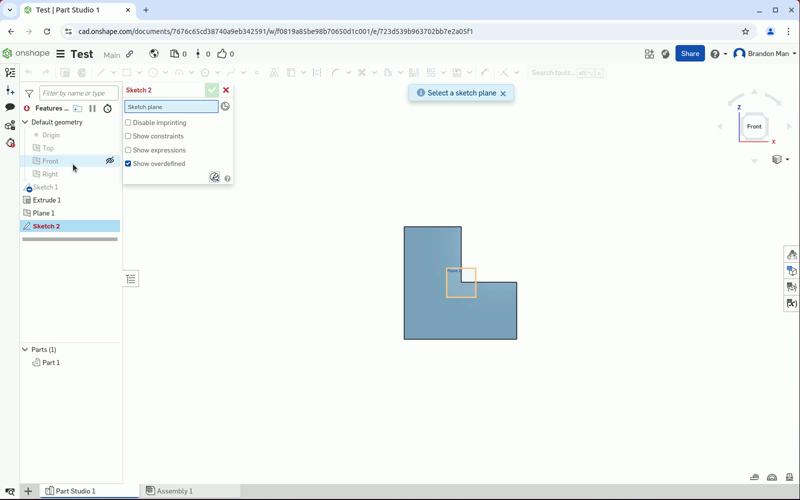
mouse_move(73, 215)
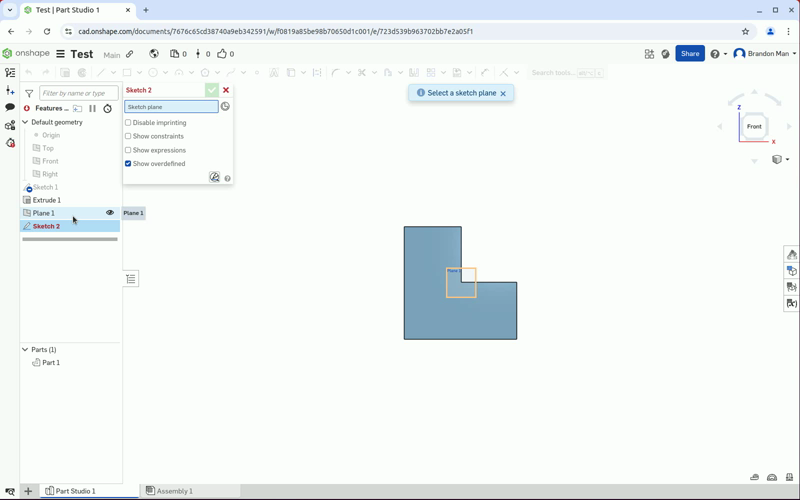
click(73, 215)
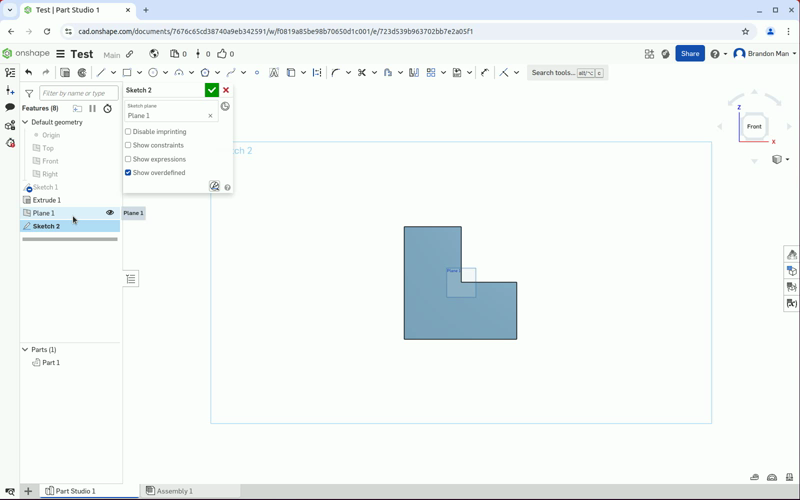
mouse_move(73, 352)
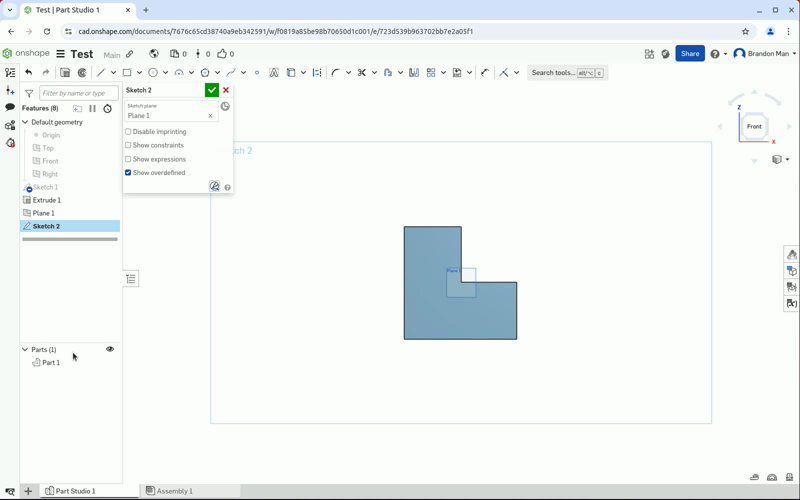
key(y)
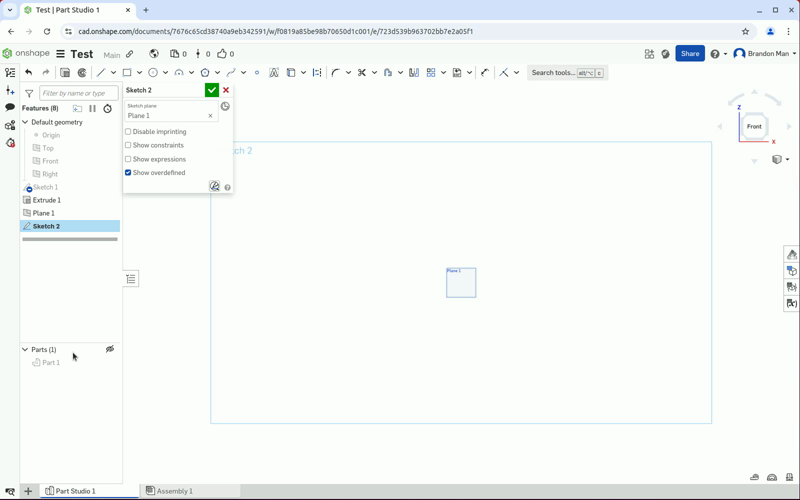
key(l)
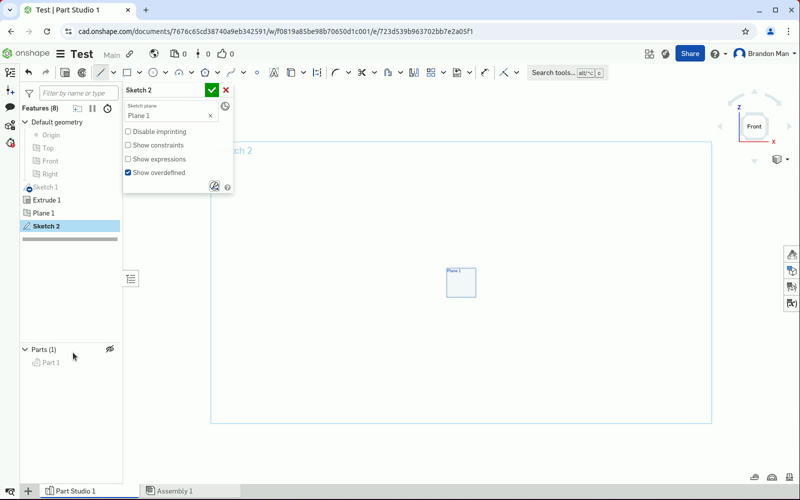
key_down(shift)
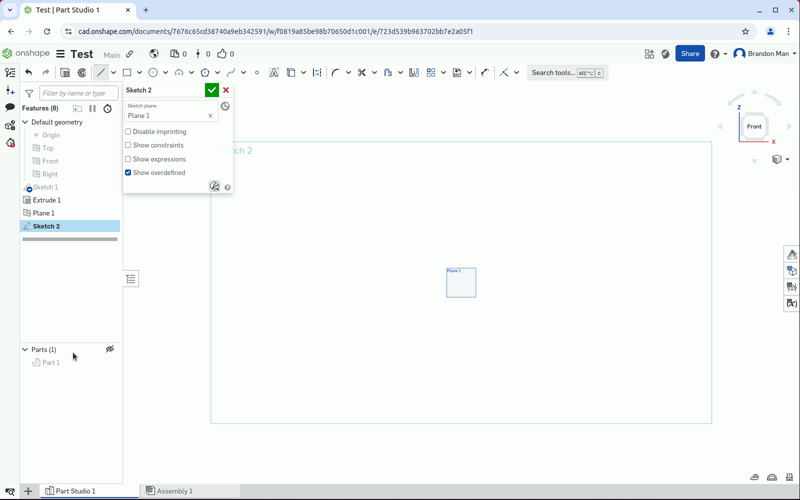
mouse_move(460, 339)
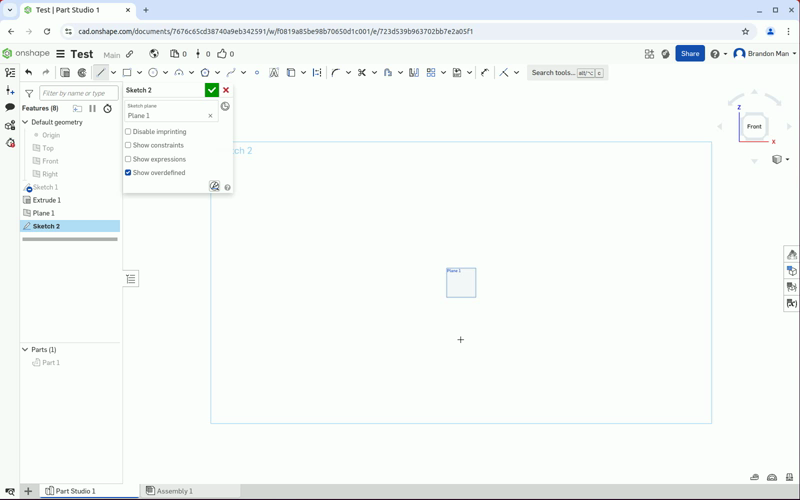
click(460, 339)
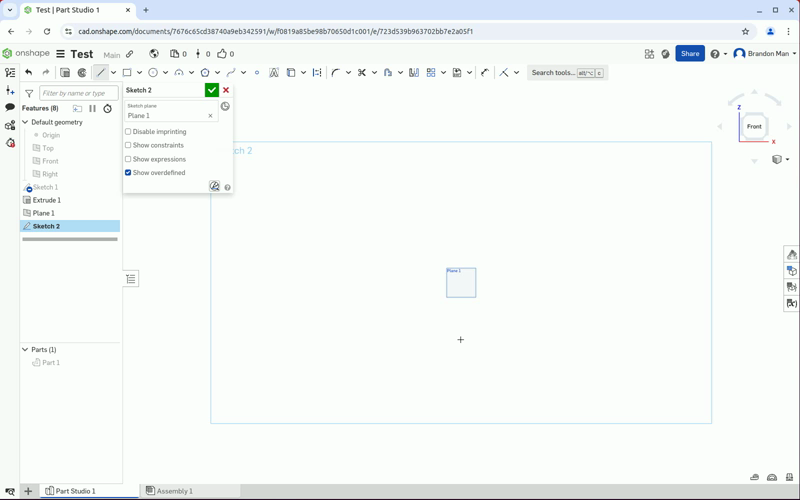
key_up(shift)
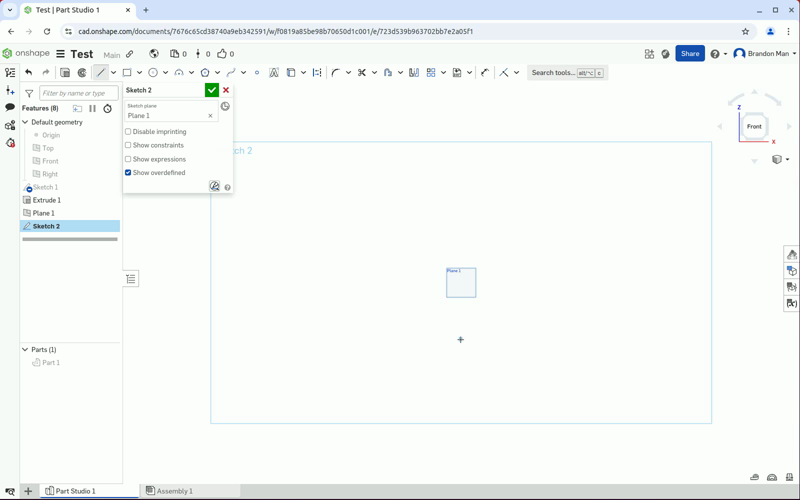
key_down(shift)
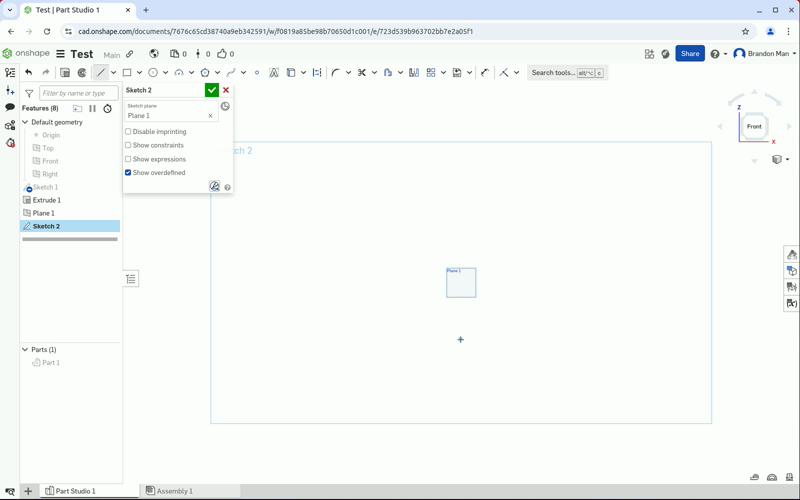
mouse_move(490, 339)
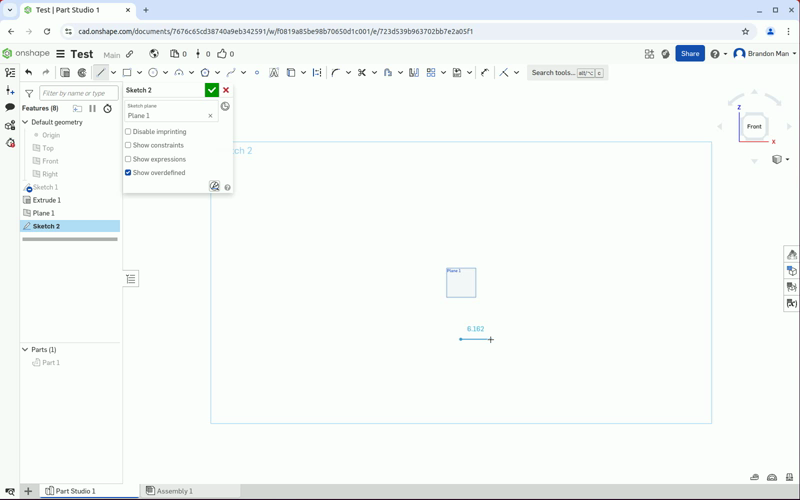
mouse_move(517, 339)
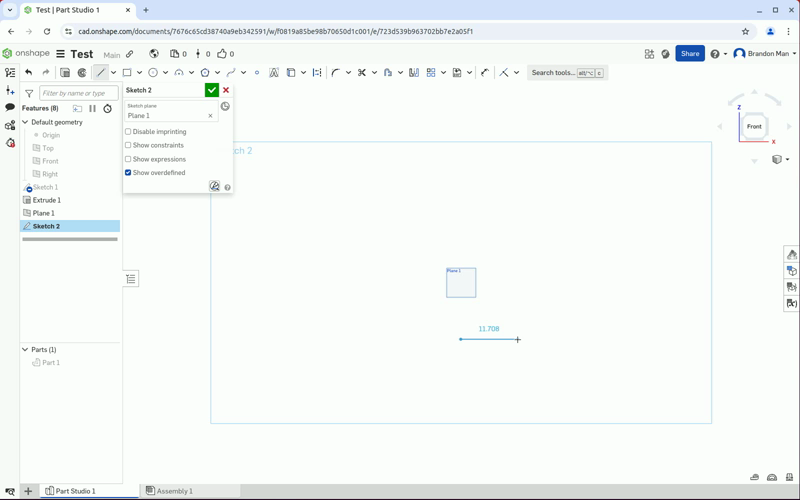
click(517, 339)
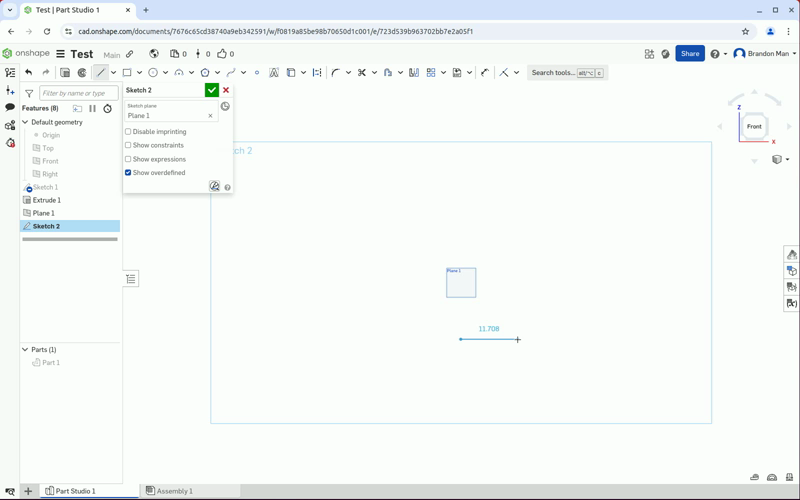
key_up(shift)
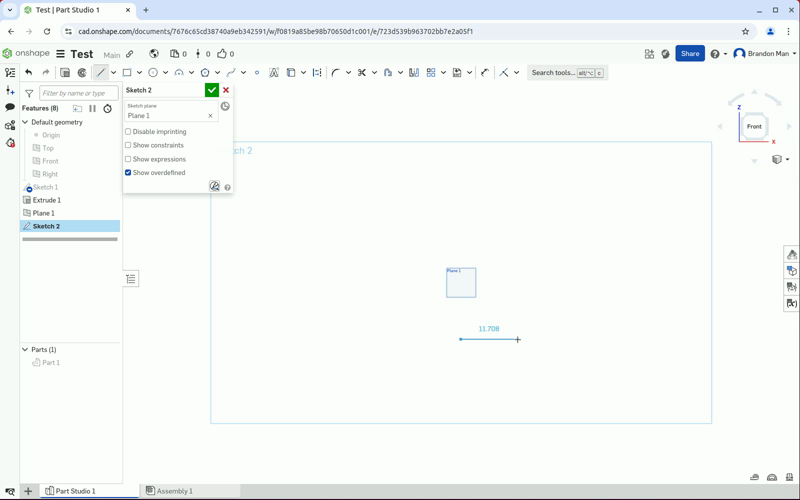
key_down(shift)
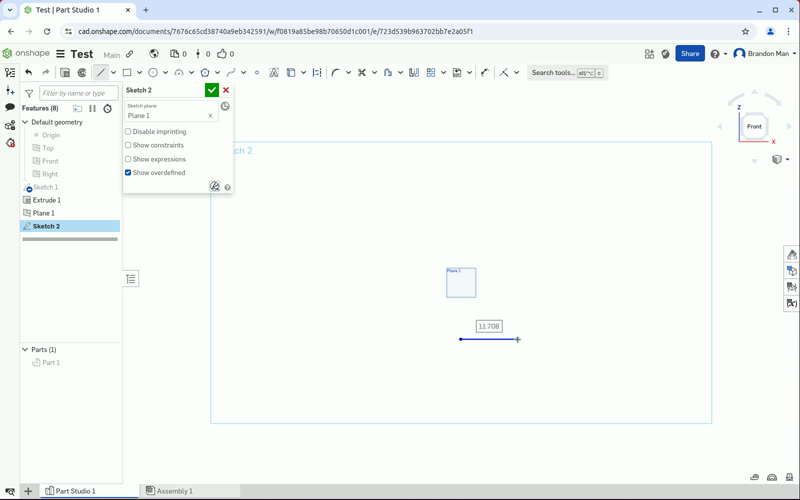
mouse_move(547, 339)
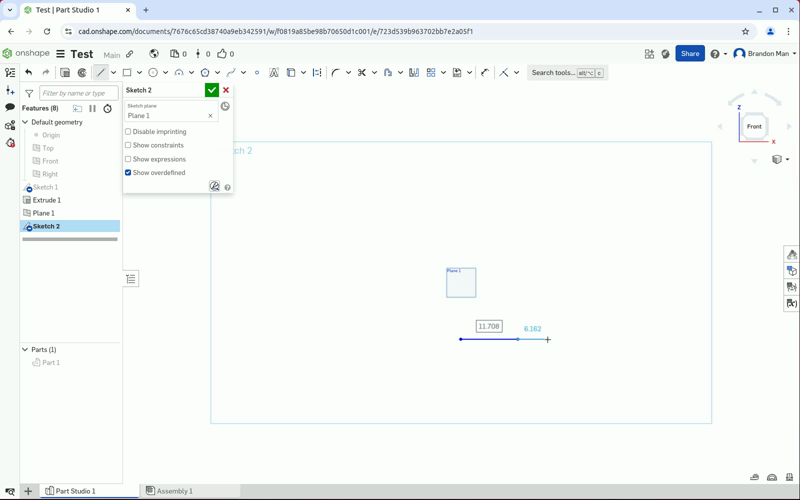
mouse_move(517, 282)
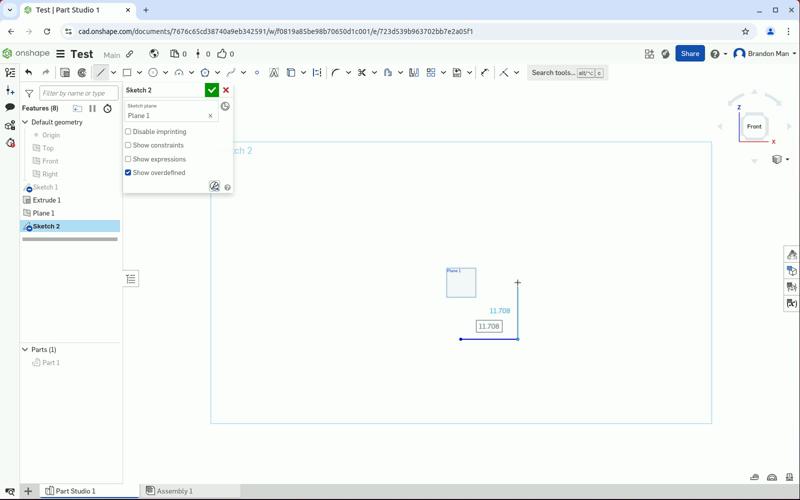
click(517, 282)
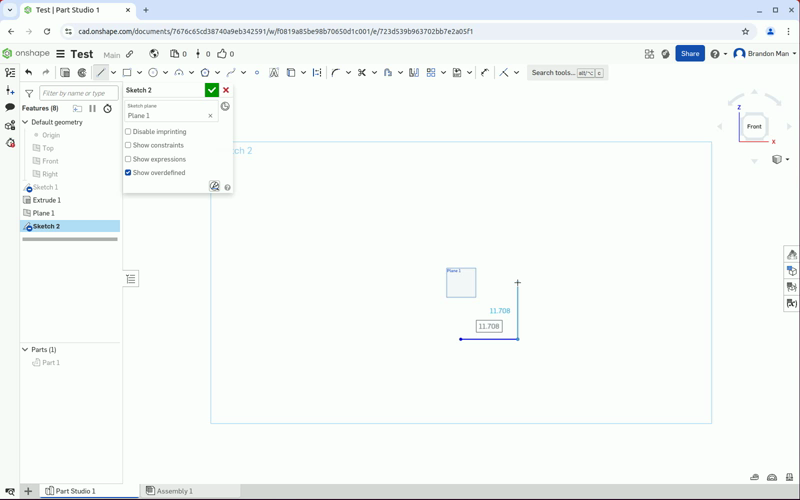
key_up(shift)
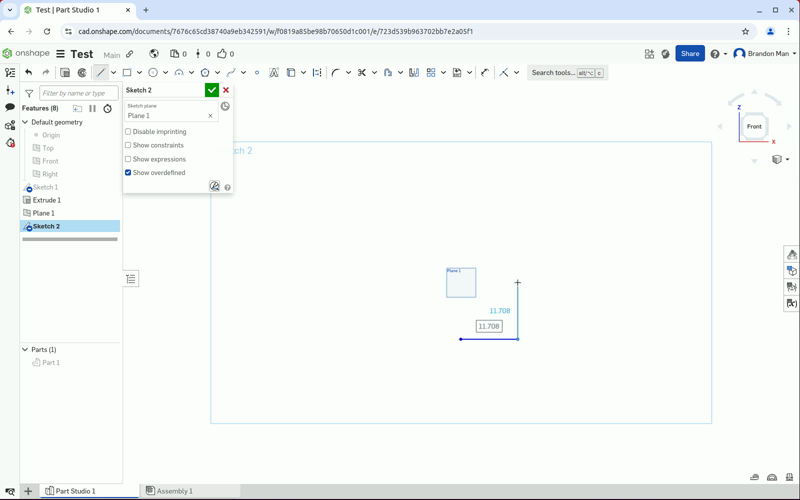
key_down(shift)
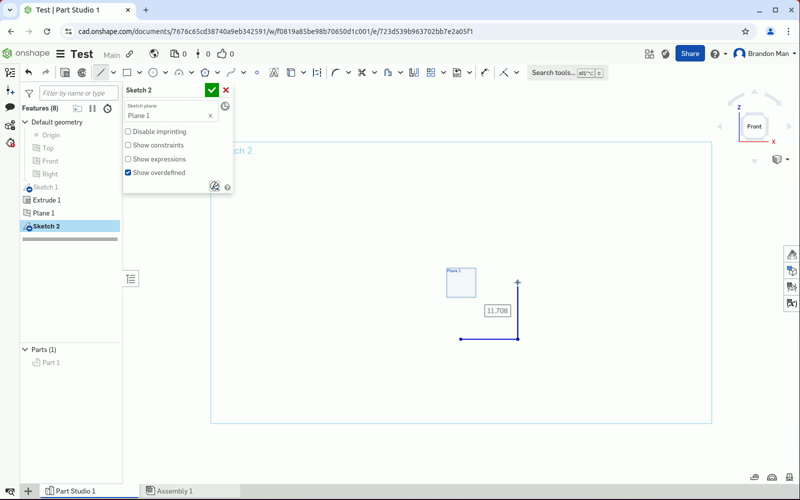
mouse_move(547, 282)
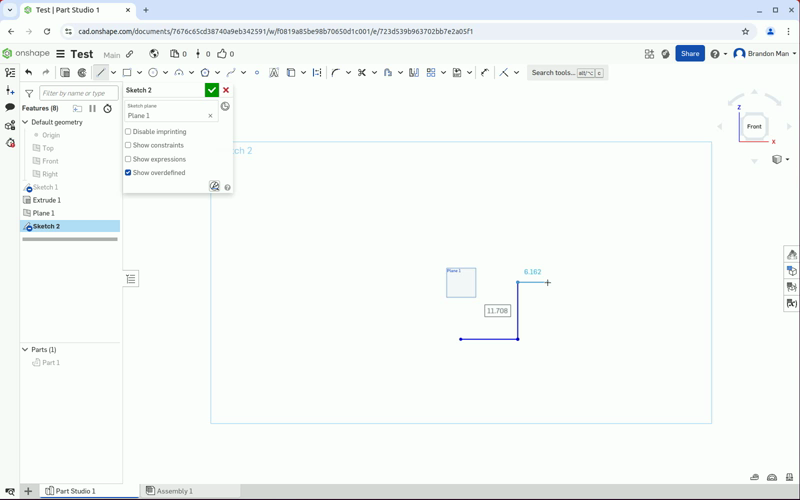
mouse_move(460, 282)
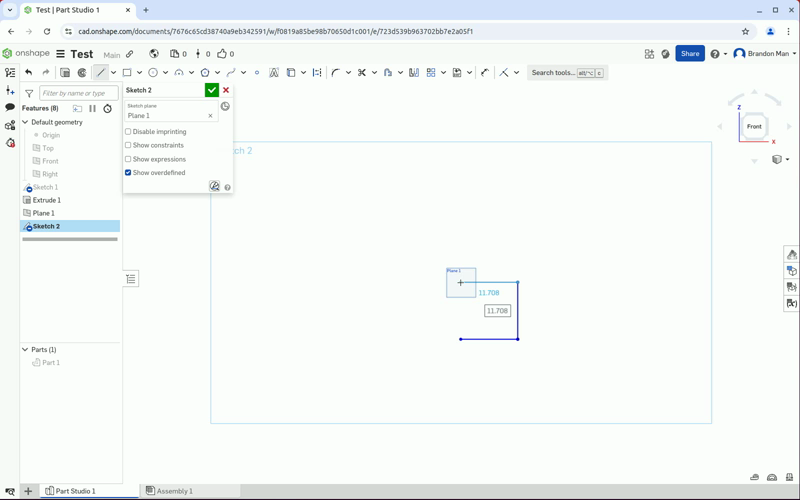
click(460, 282)
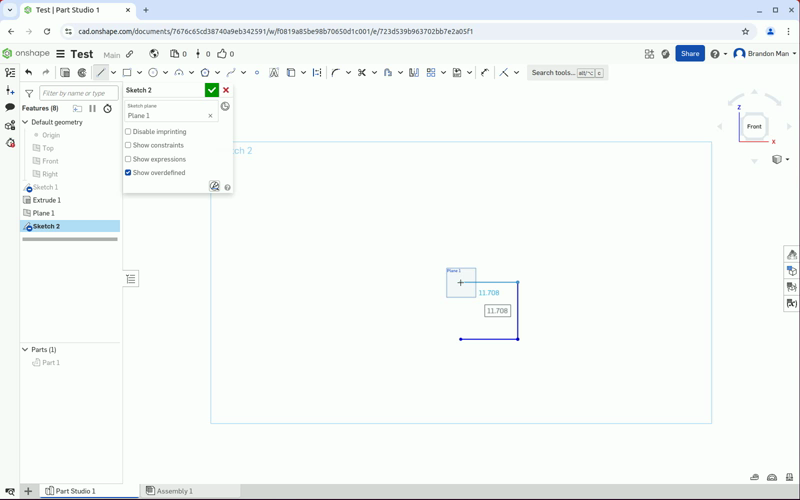
key_up(shift)
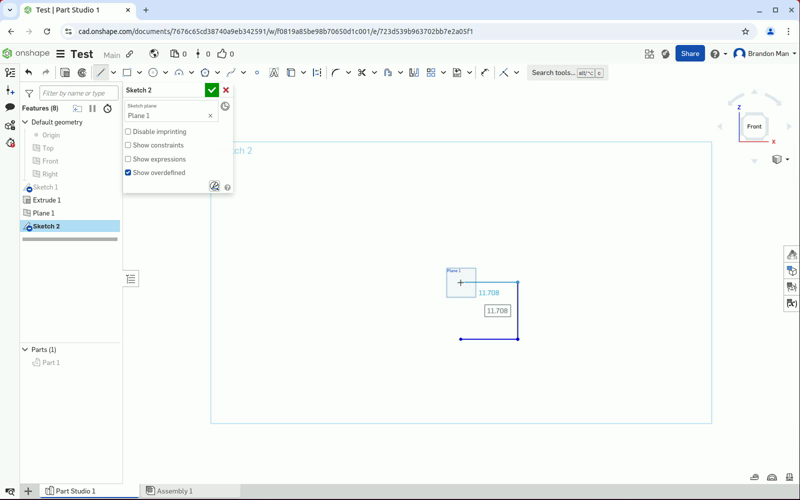
mouse_move(490, 282)
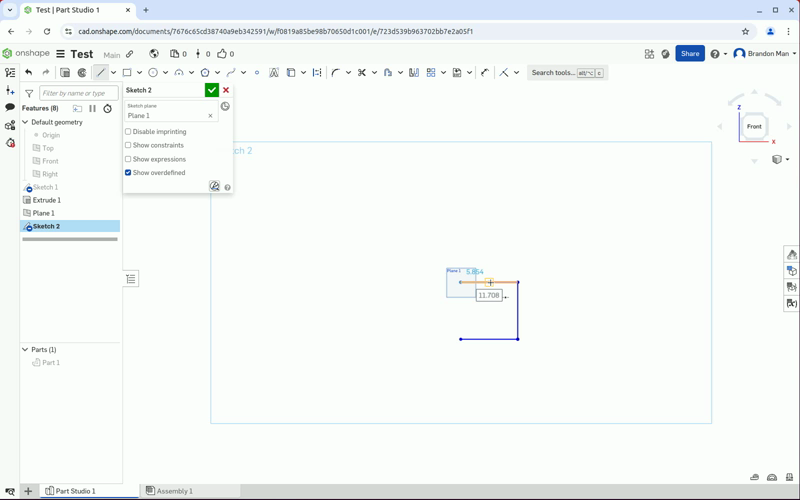
key_down(shift)
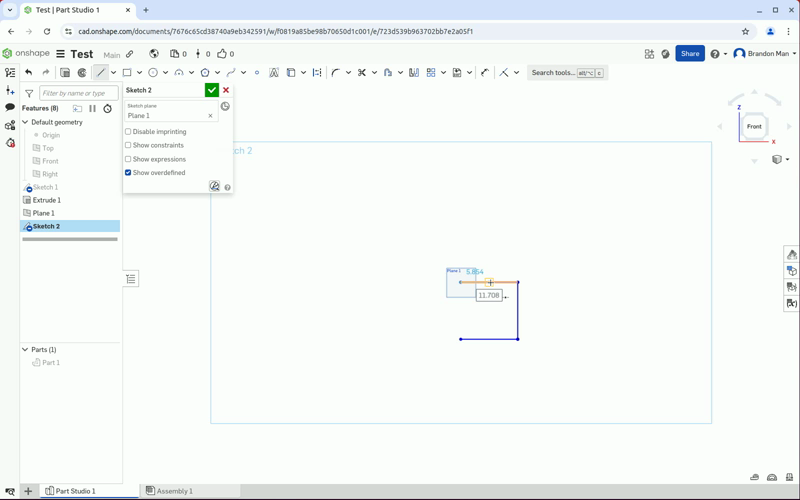
mouse_move(460, 339)
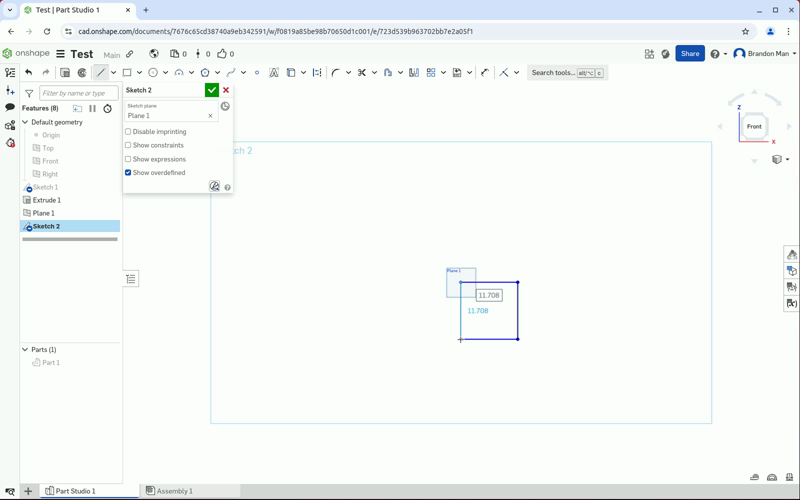
key_up(shift)
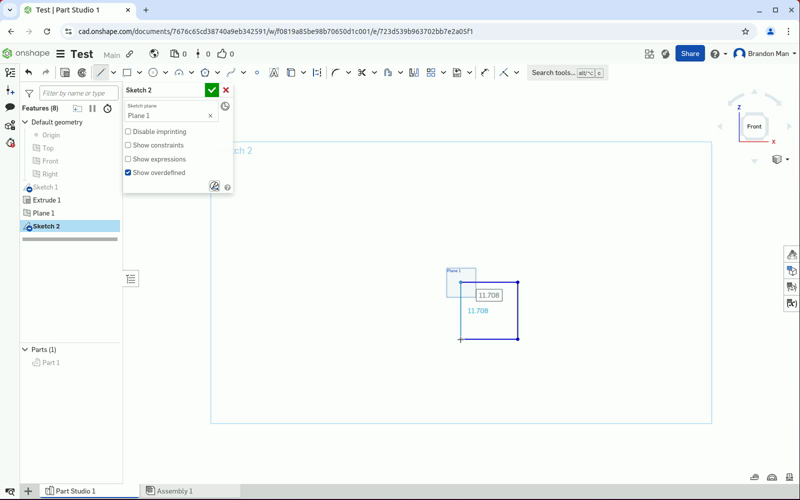
click(460, 339)
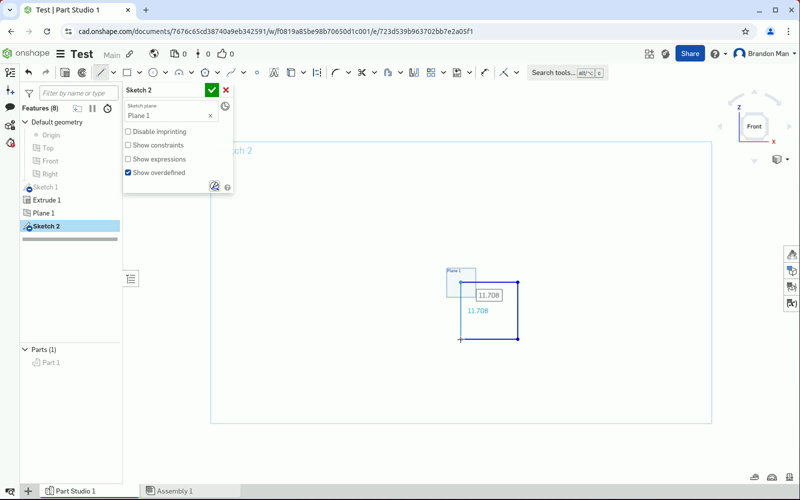
key(esc)
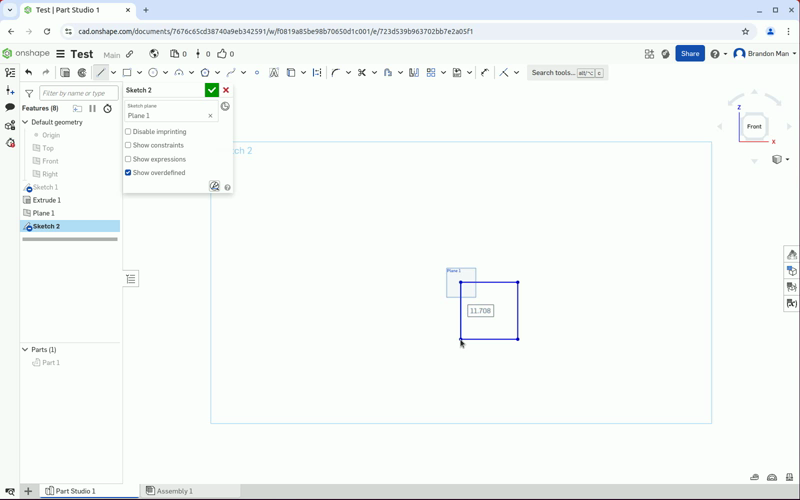
mouse_move(494, 294)
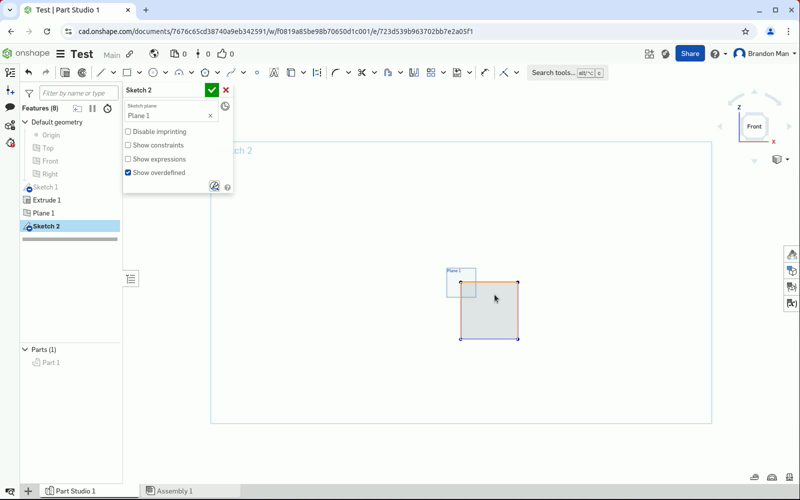
click(494, 294)
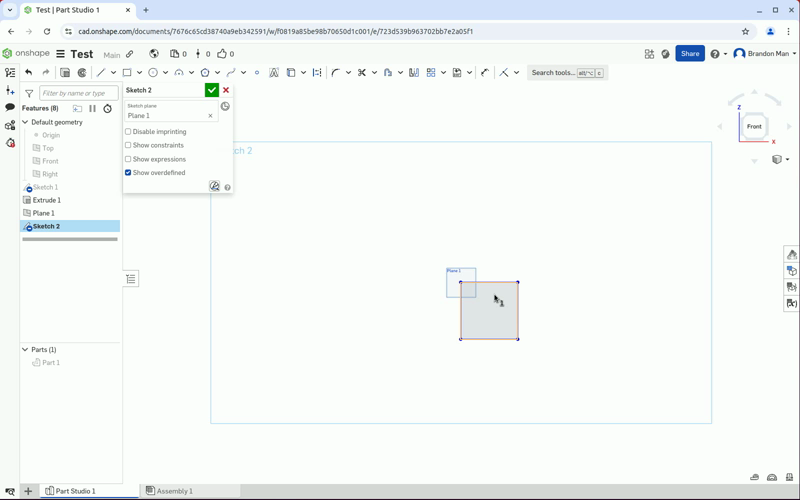
mouse_move(73, 352)
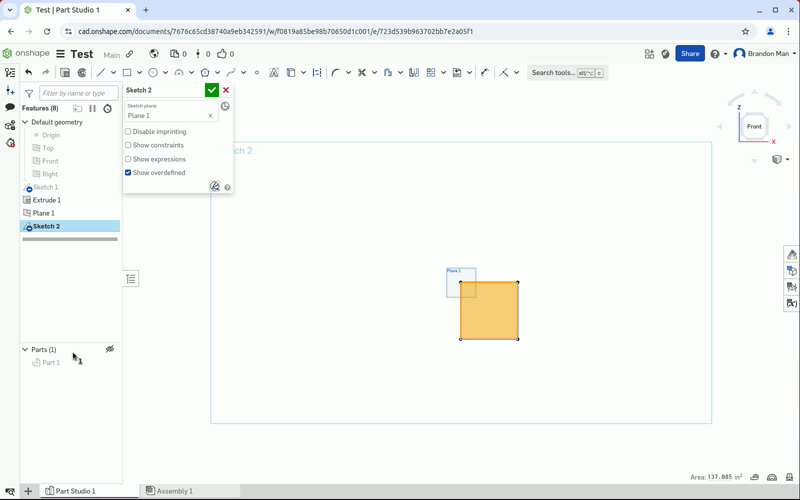
key(shift+y)
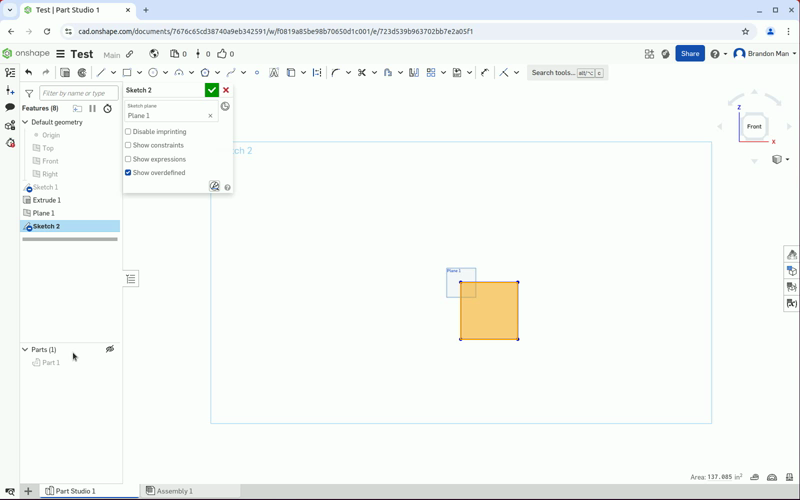
key(shift+e)
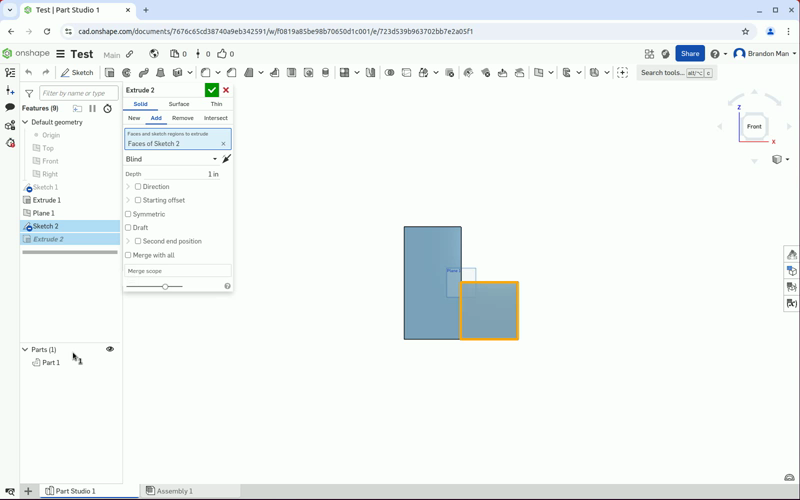
mouse_move(143, 106)
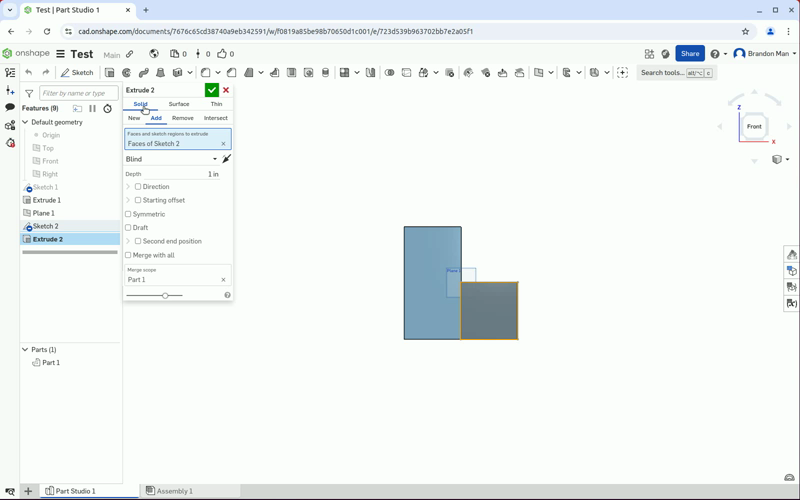
click(143, 106)
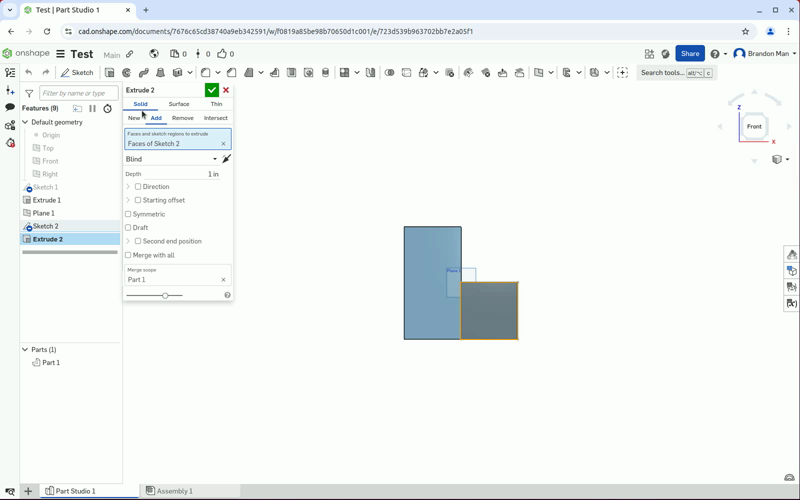
mouse_move(137, 120)
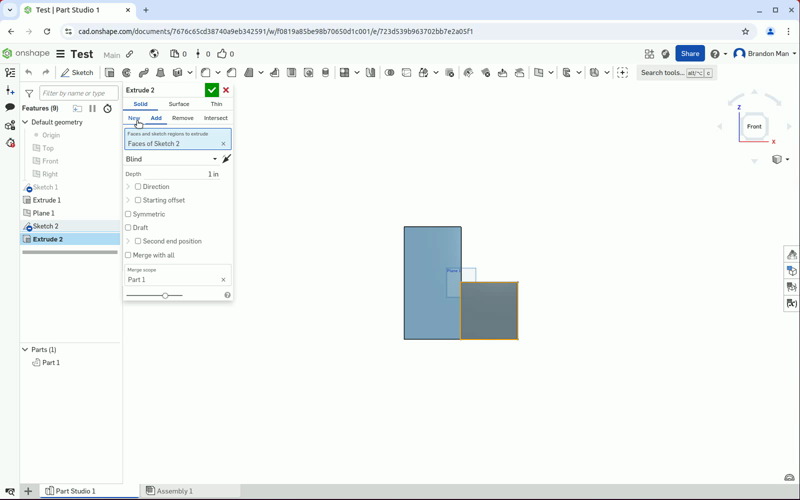
click(137, 120)
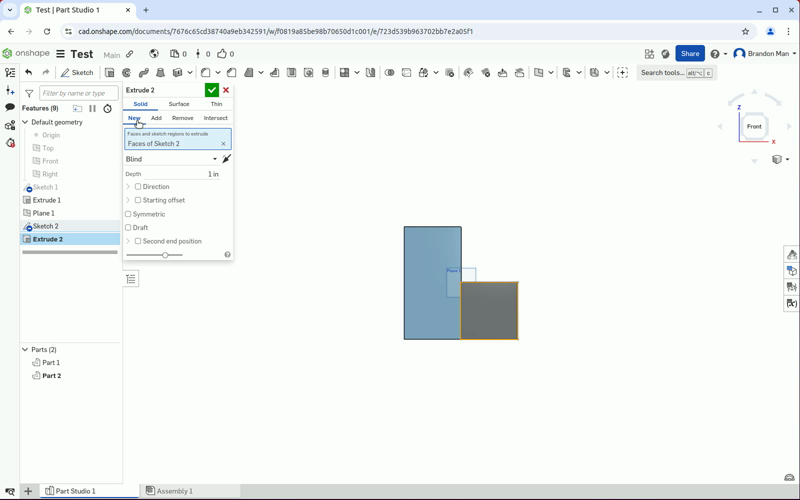
key(tab, 4)
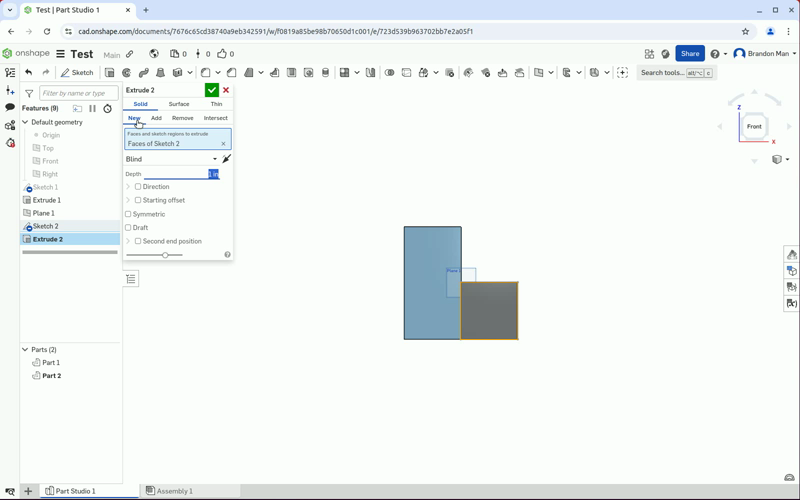
text(11.554)
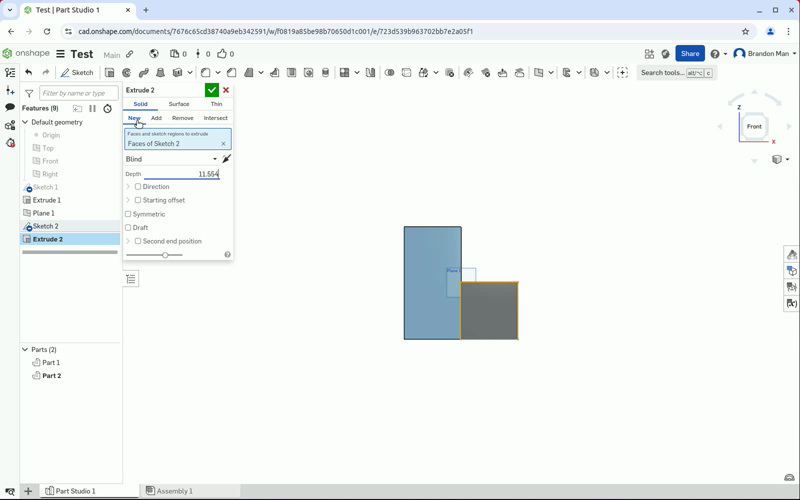
key(enter)
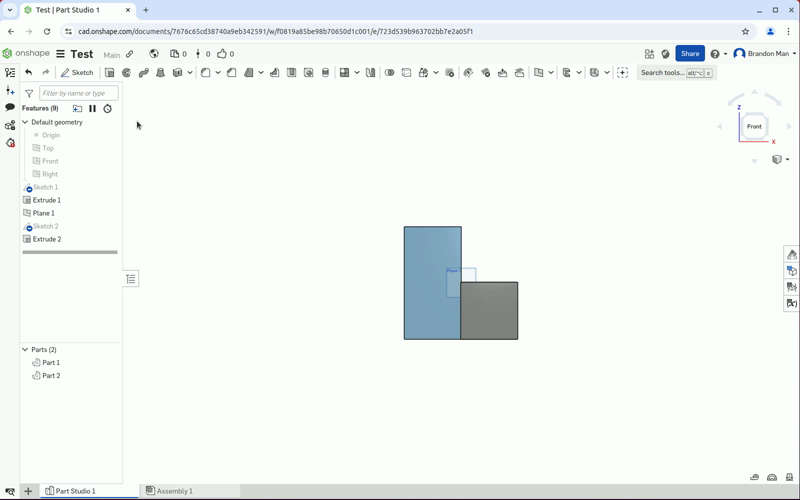
key(shift+h)
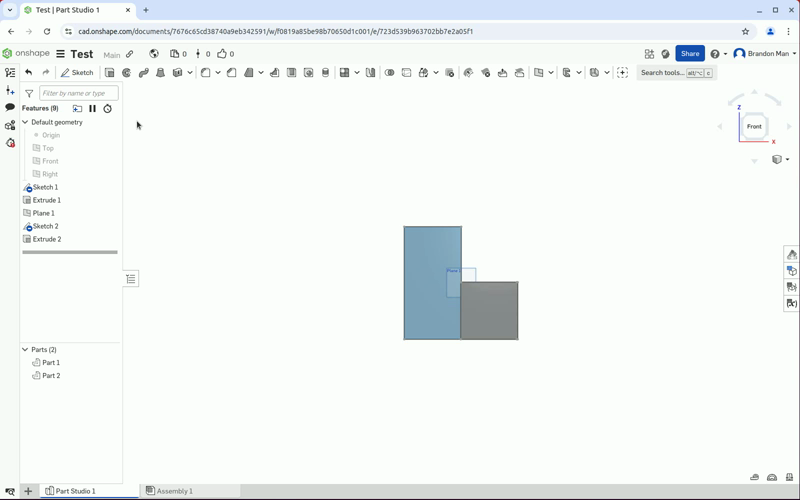
key(shift+h)
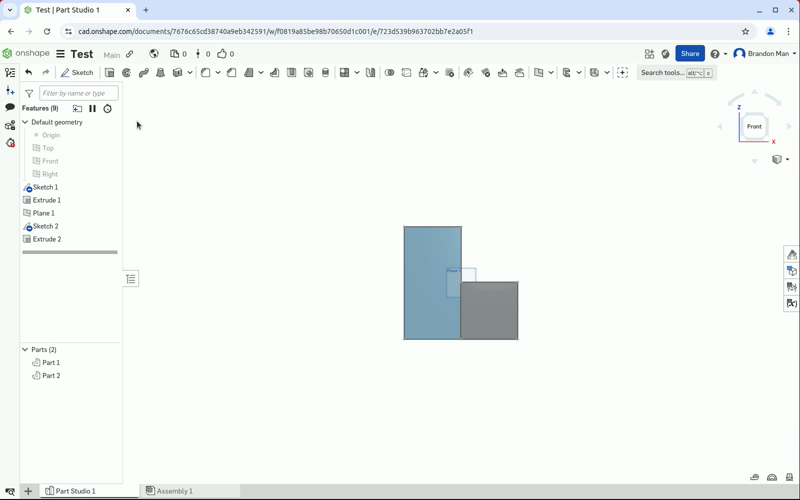
key(shift+7)
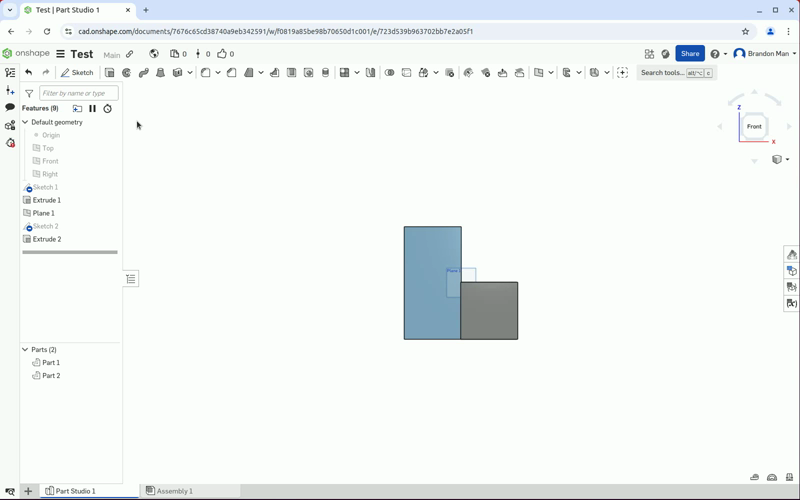
key(left, 2)
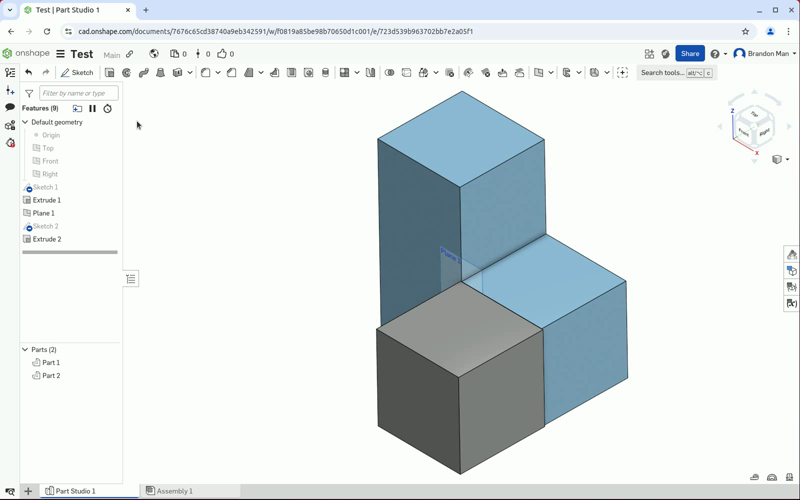
key(down, 2)
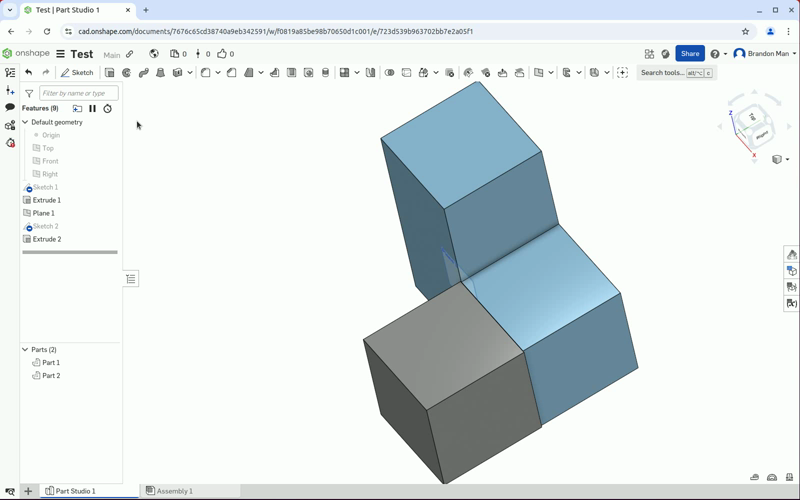
key(up, 2)
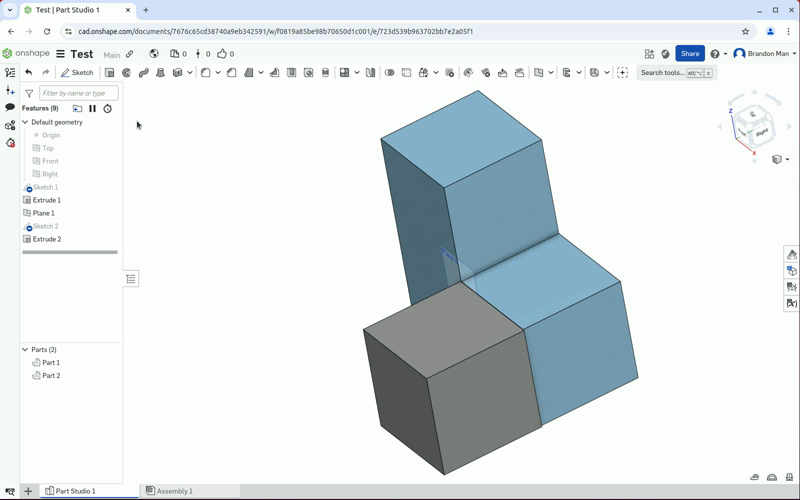
key(right, 2)
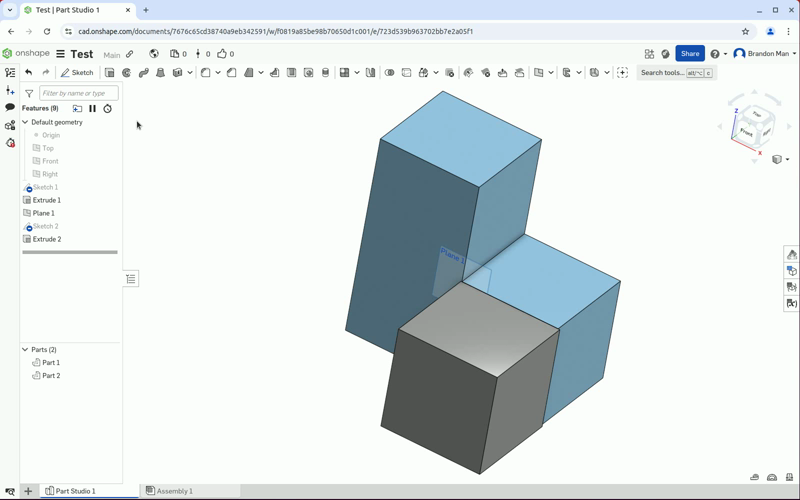
mouse_move(73, 189)
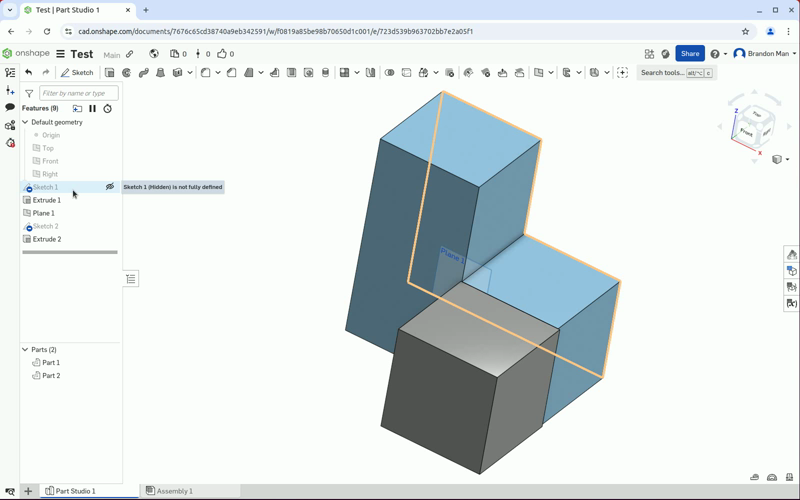
click(73, 189)